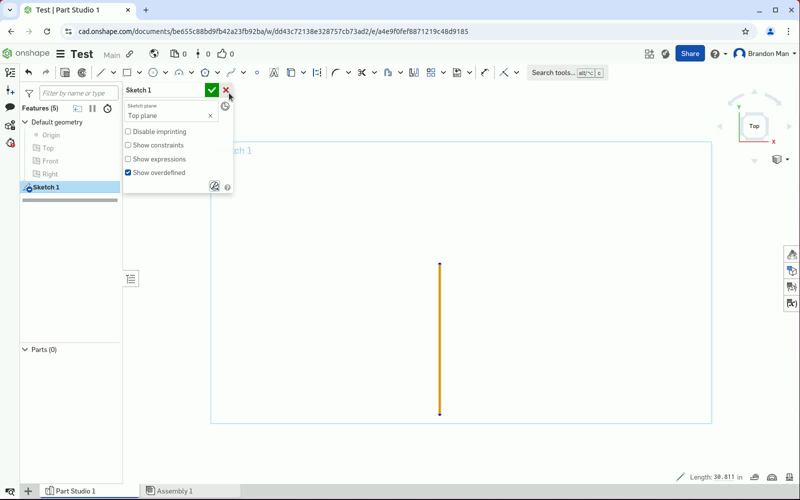
key(shift+h)
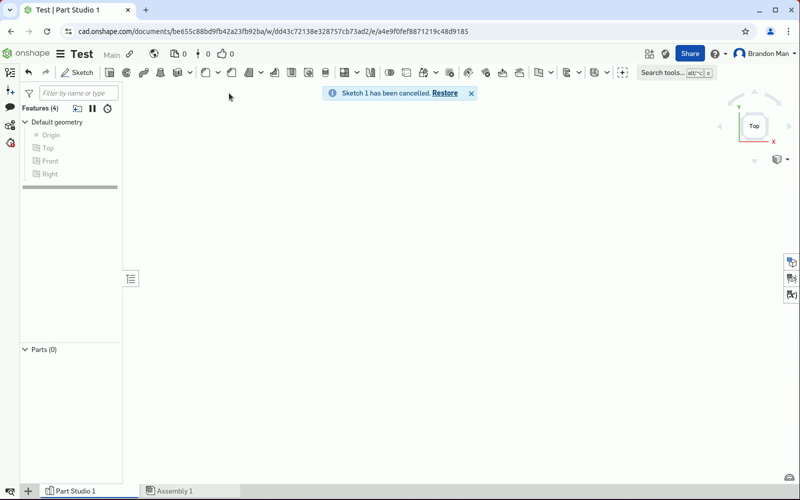
mouse_move(73, 352)
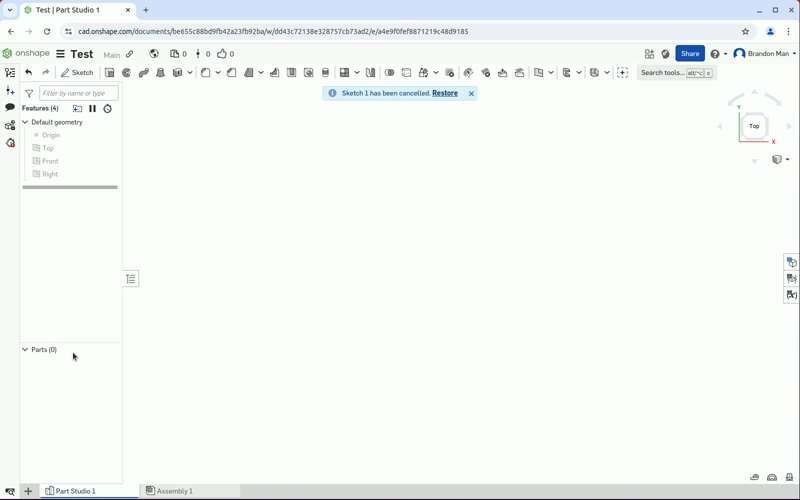
key(y)
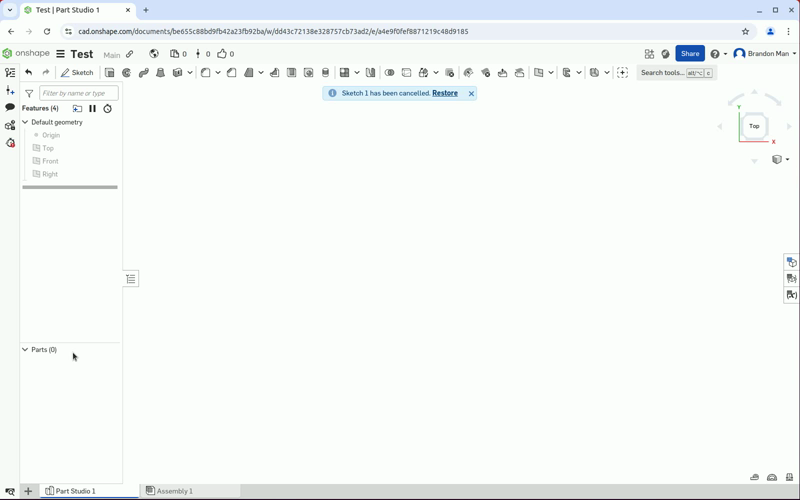
key(shift+p)
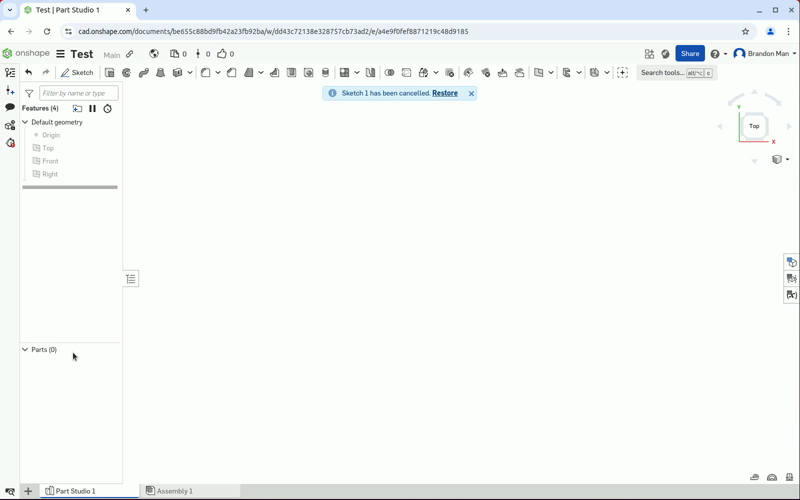
key(space)
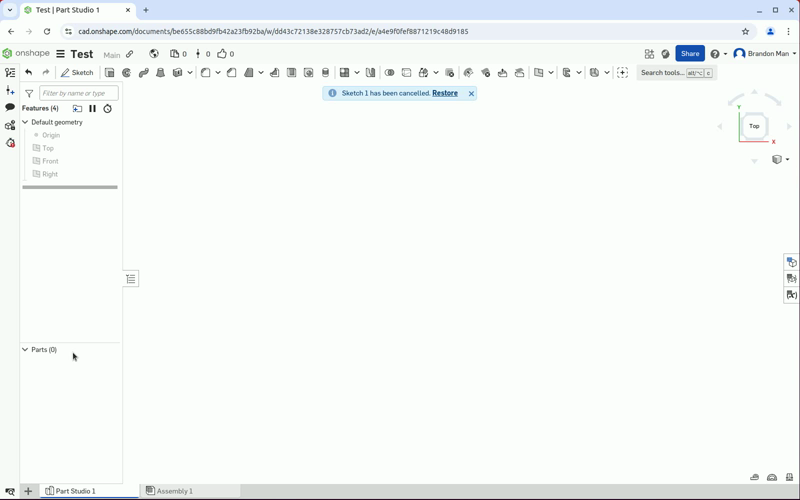
key_down(shift)
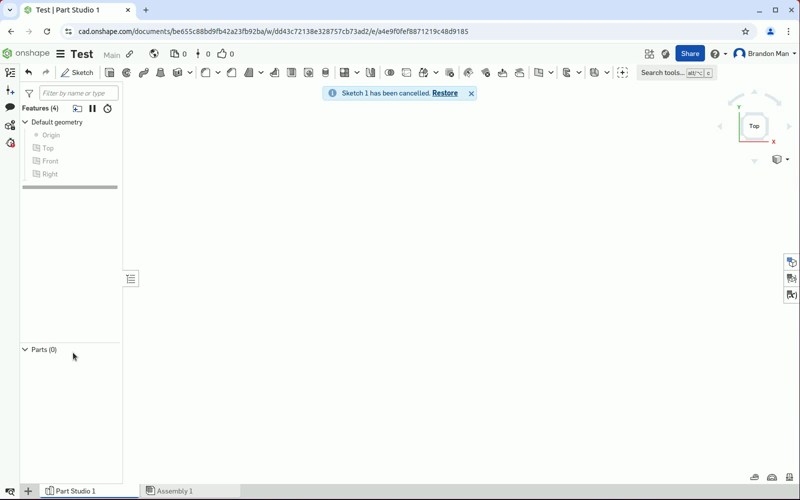
key(up)
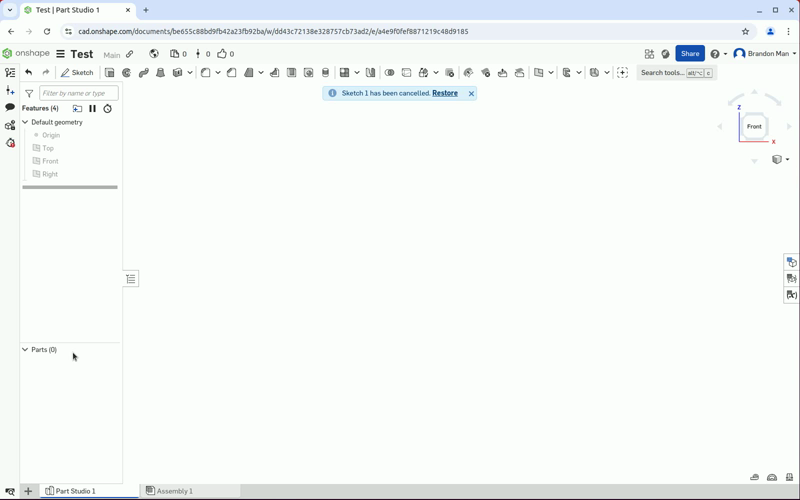
key_up(shift)
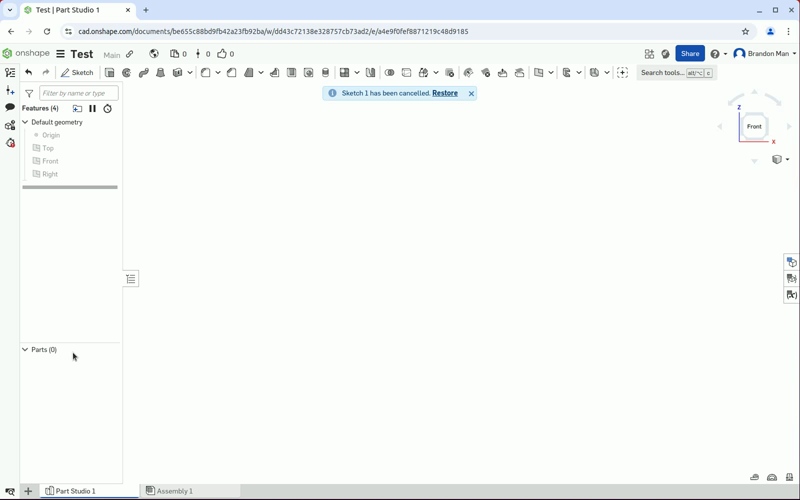
mouse_move(73, 352)
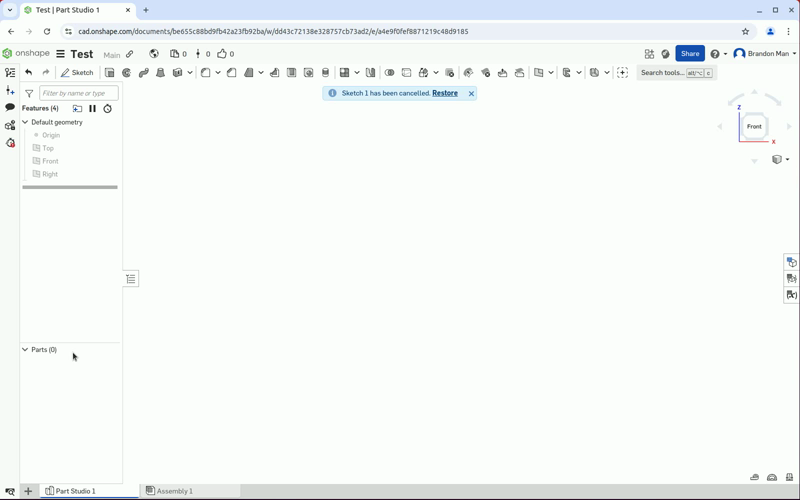
key(shift+y)
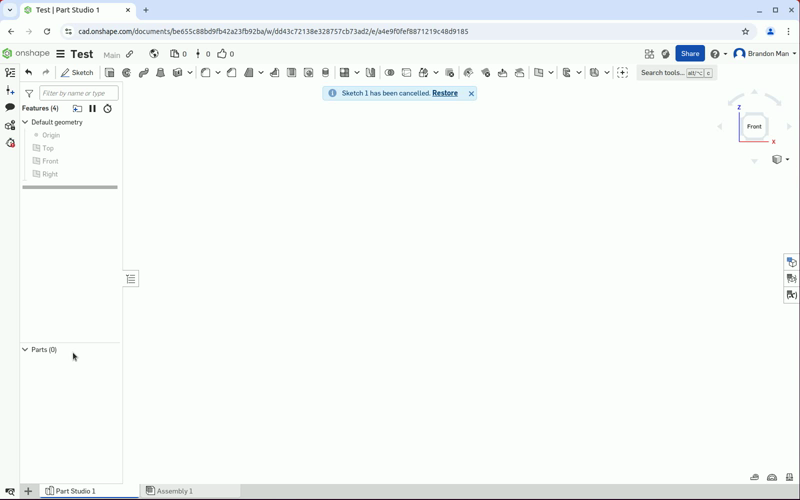
key(shift+s)
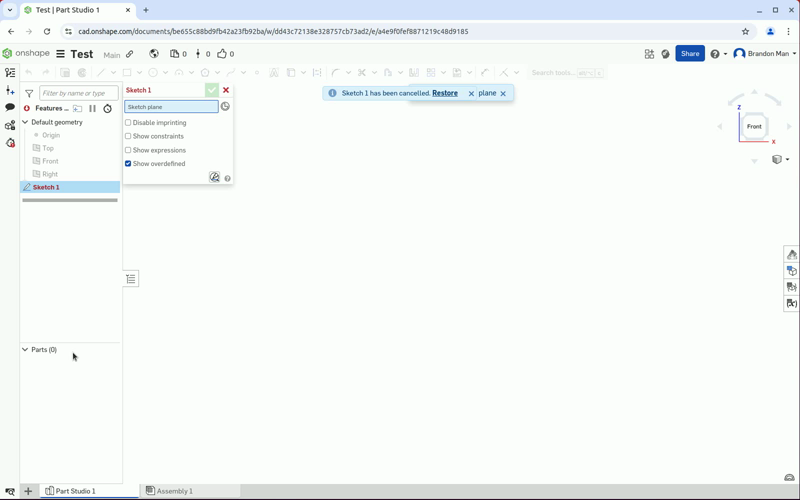
mouse_move(73, 163)
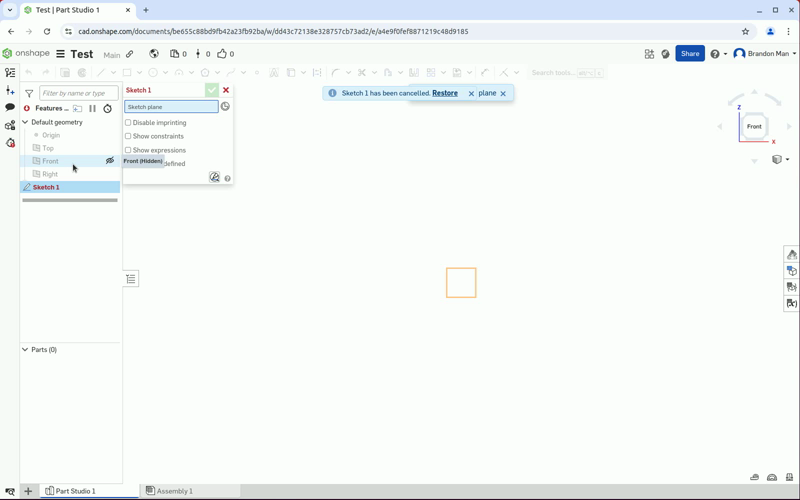
click(73, 163)
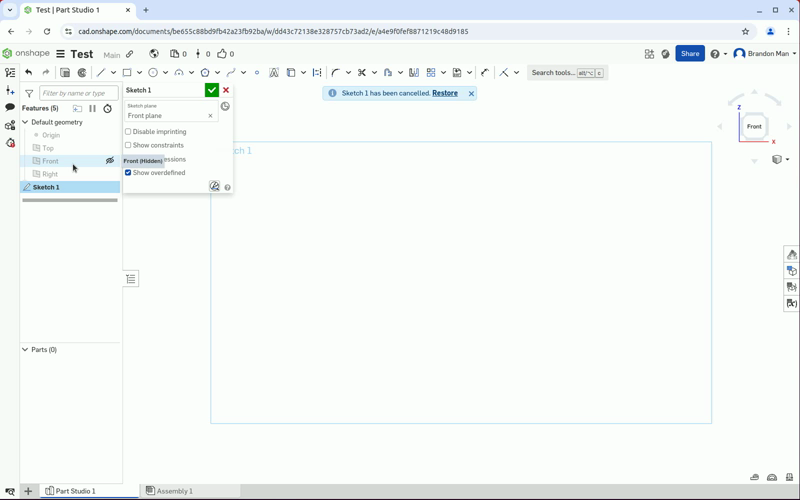
mouse_move(73, 352)
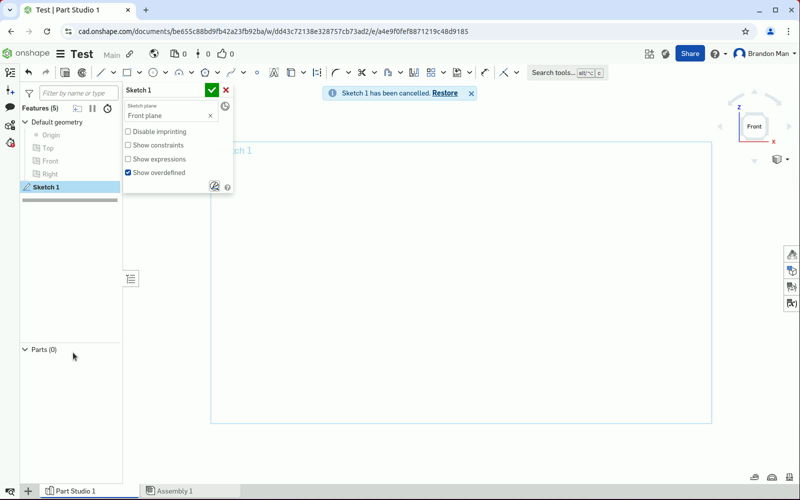
key(y)
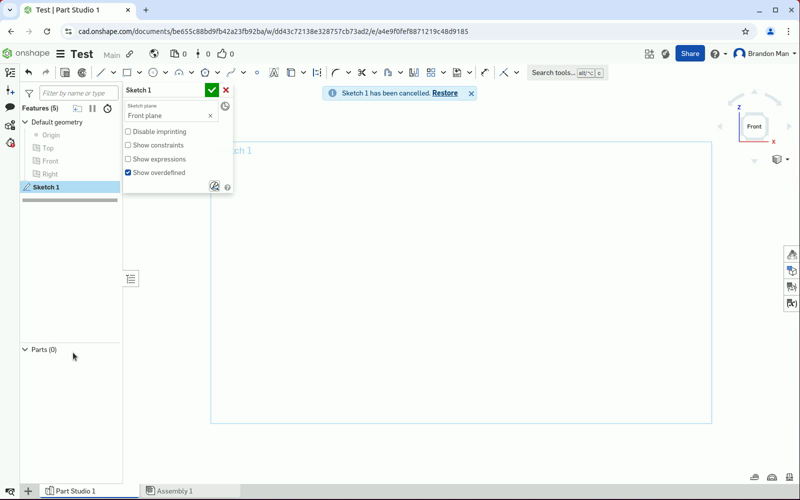
key(l)
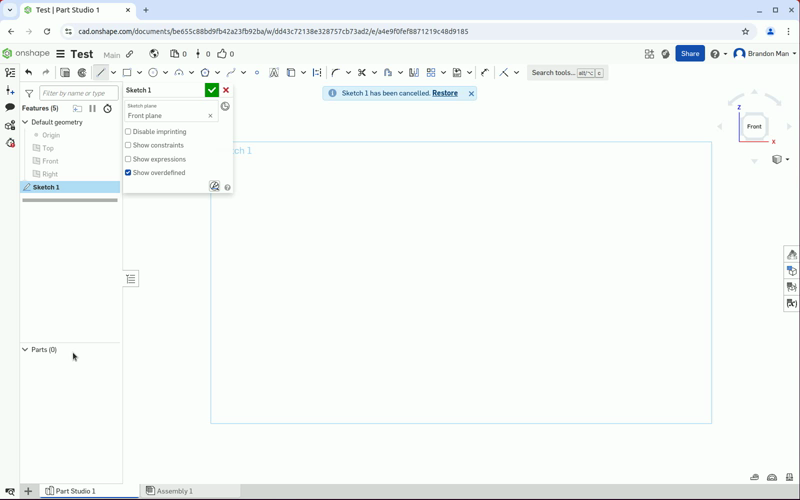
key_down(shift)
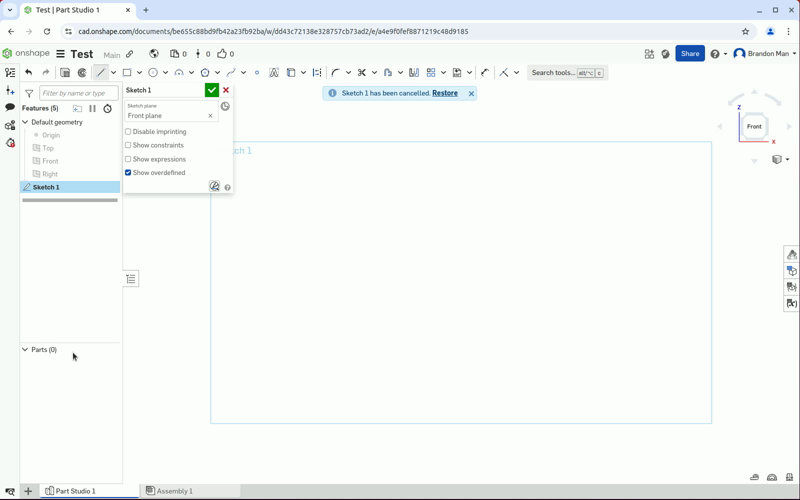
mouse_move(459, 395)
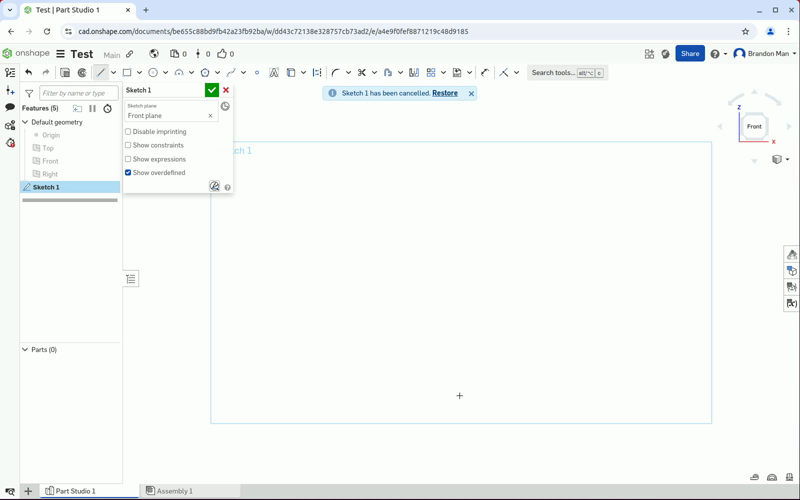
click(459, 395)
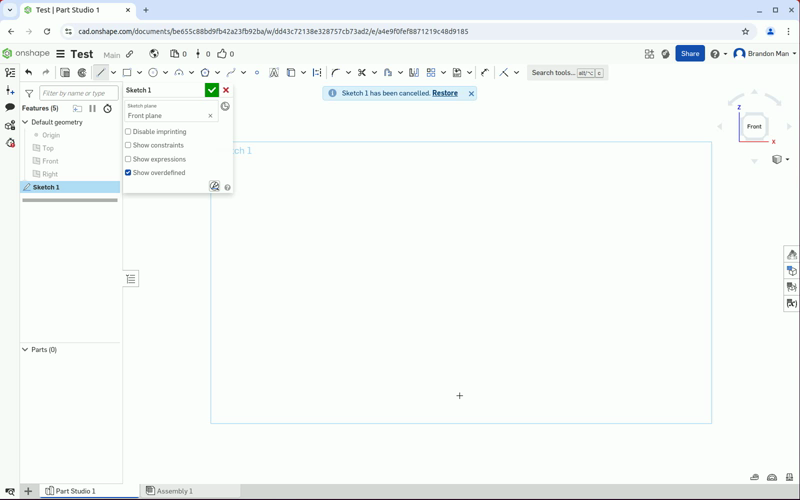
key_up(shift)
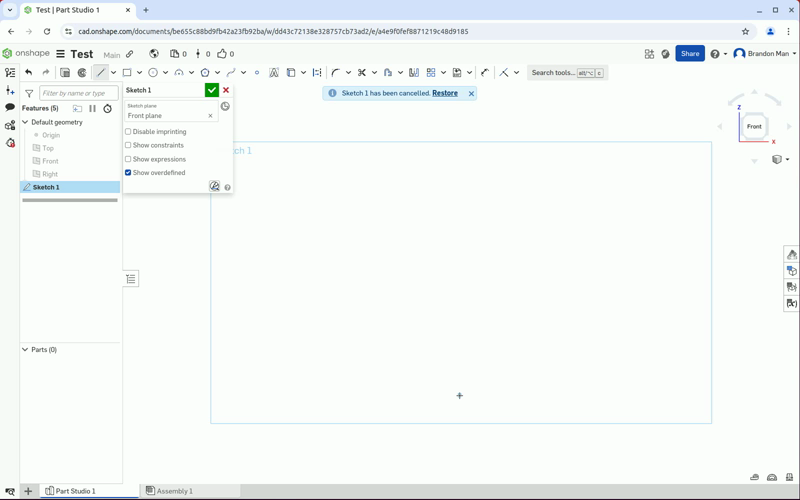
key_down(shift)
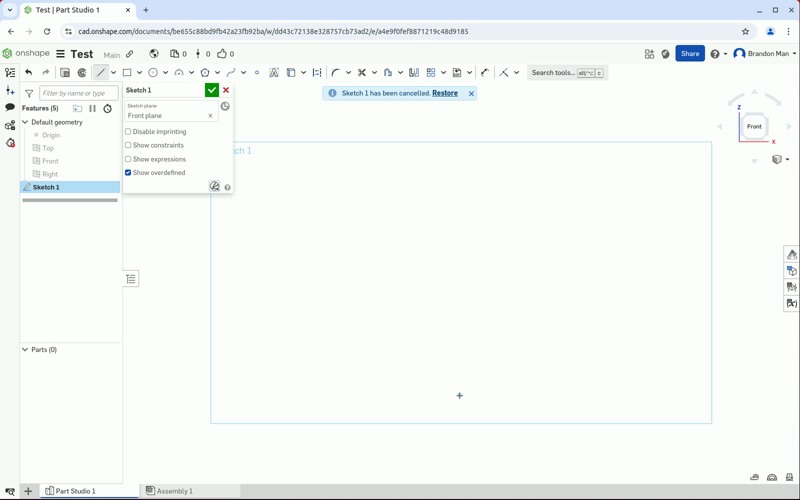
mouse_move(489, 395)
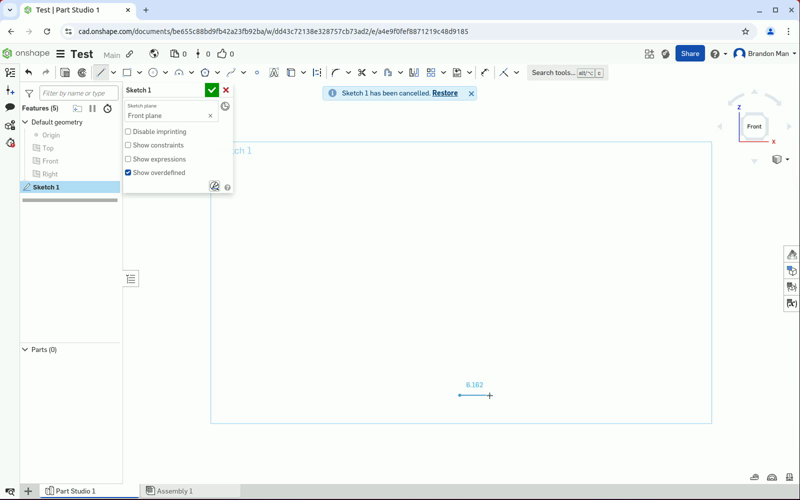
mouse_move(516, 395)
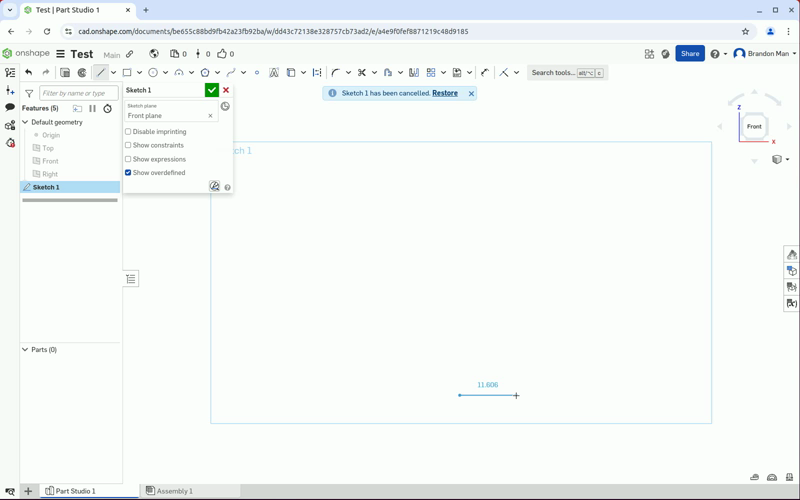
click(516, 395)
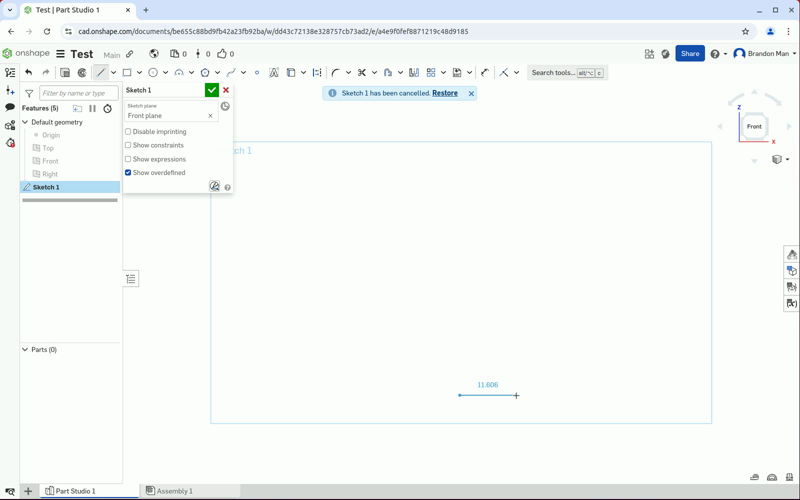
key_up(shift)
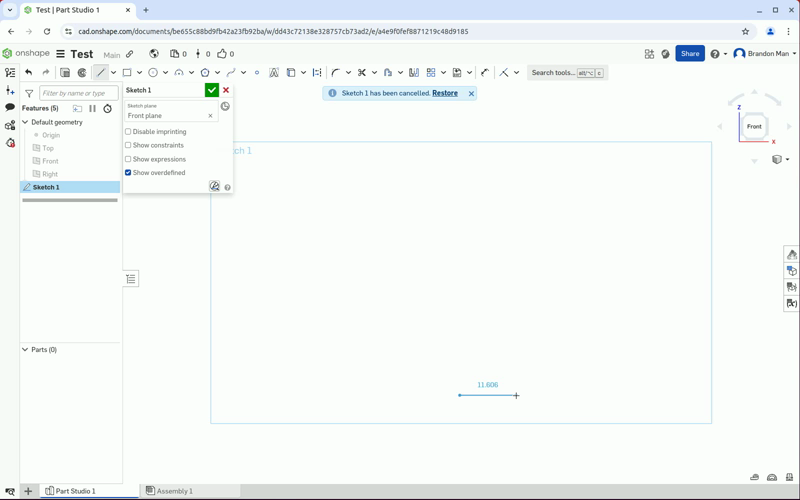
key_down(shift)
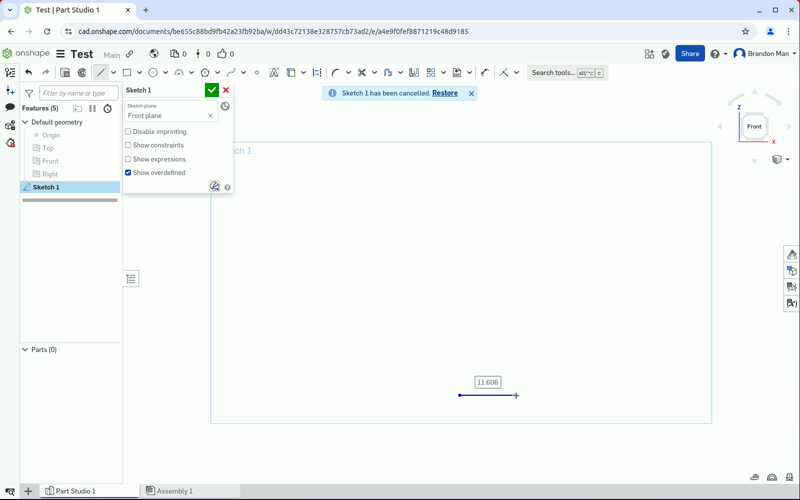
mouse_move(516, 180)
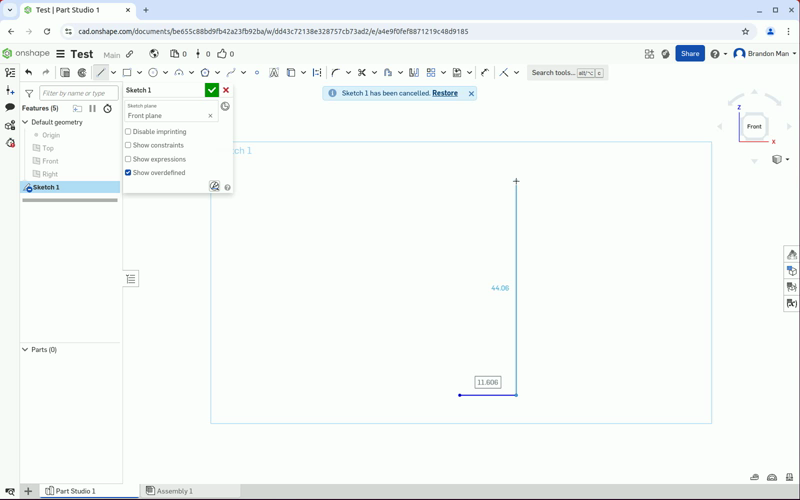
click(516, 180)
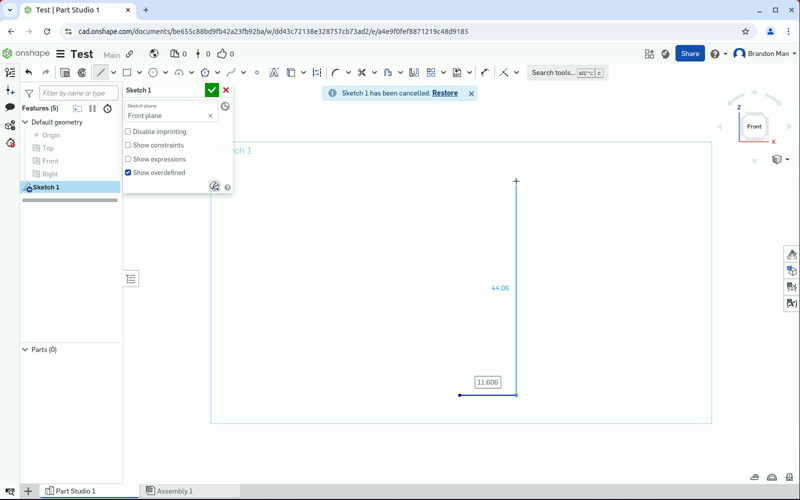
key_up(shift)
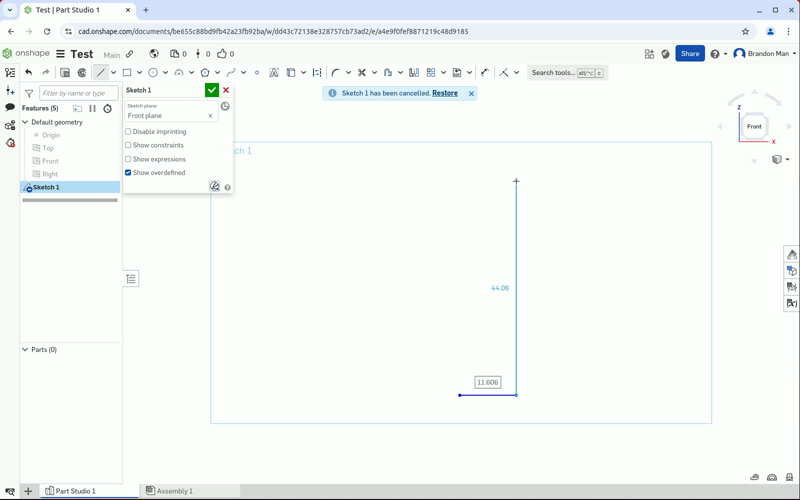
key_down(shift)
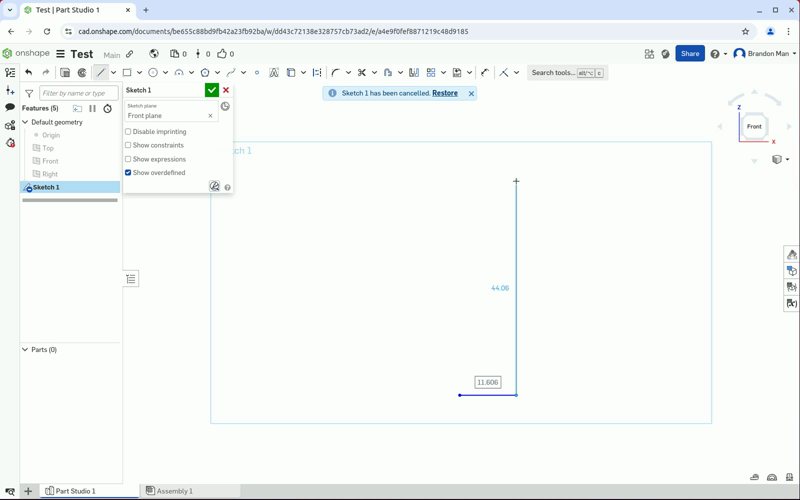
mouse_move(546, 180)
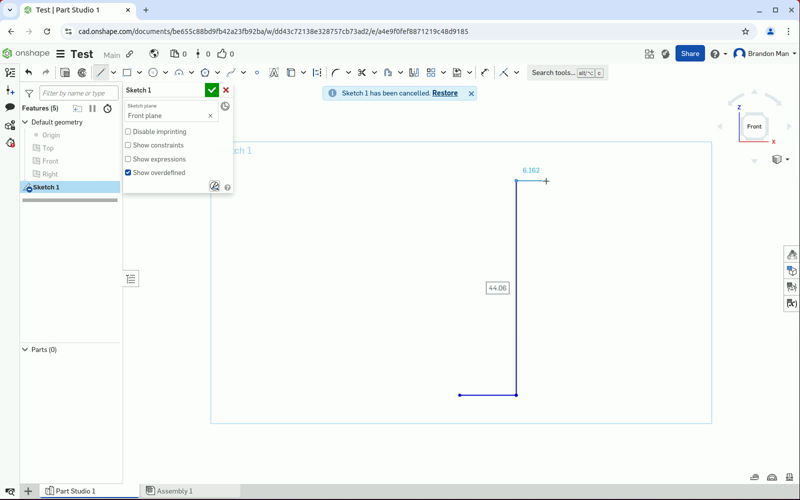
mouse_move(459, 180)
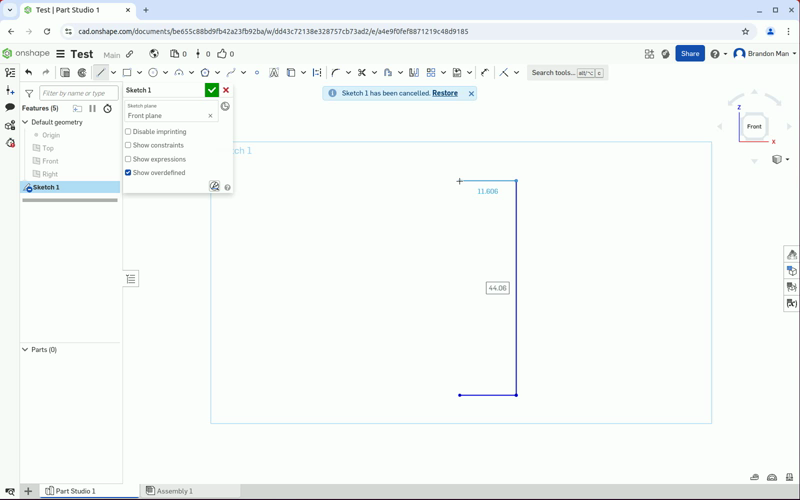
click(459, 180)
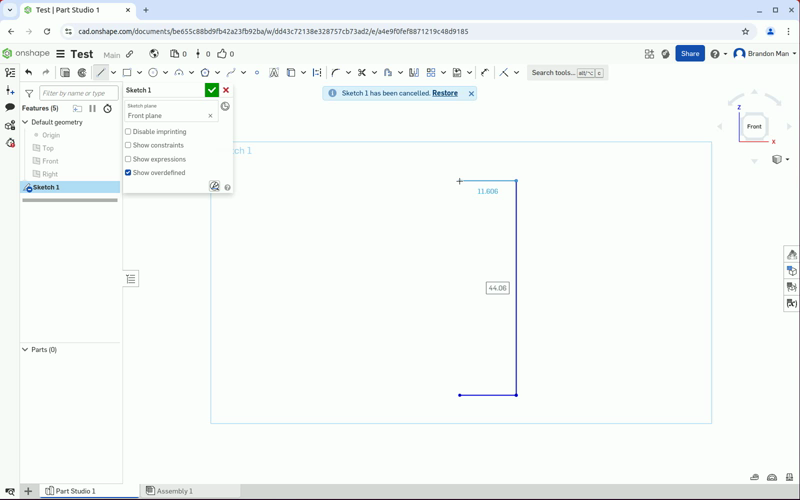
key_up(shift)
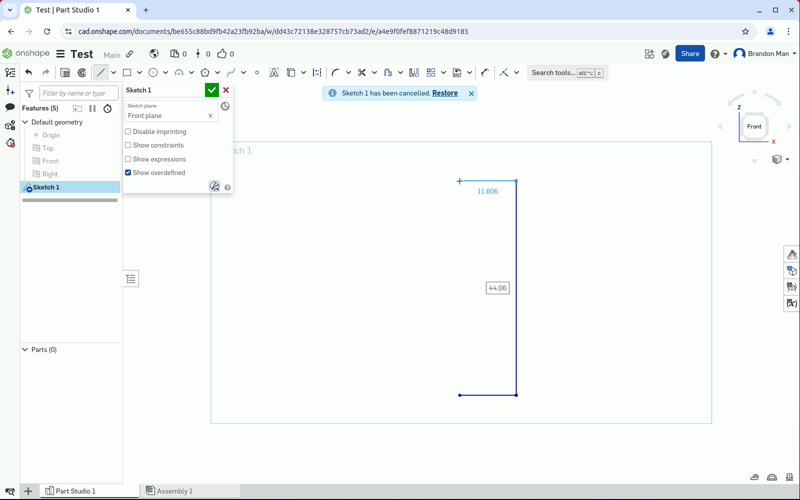
key_down(shift)
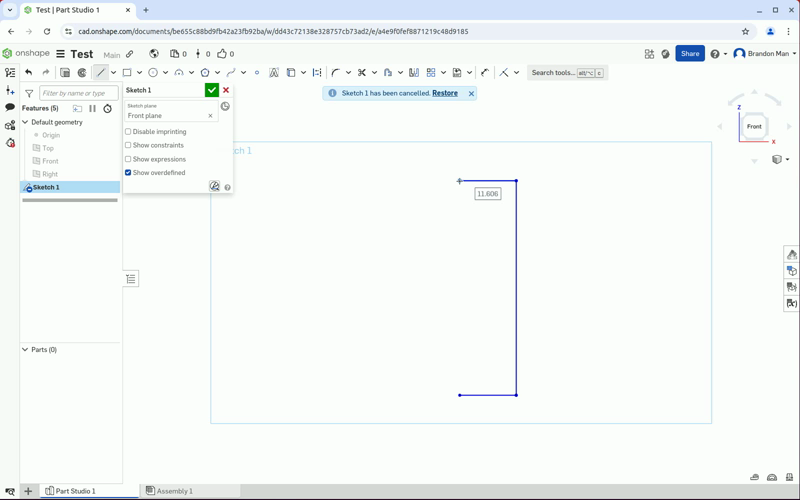
mouse_move(459, 395)
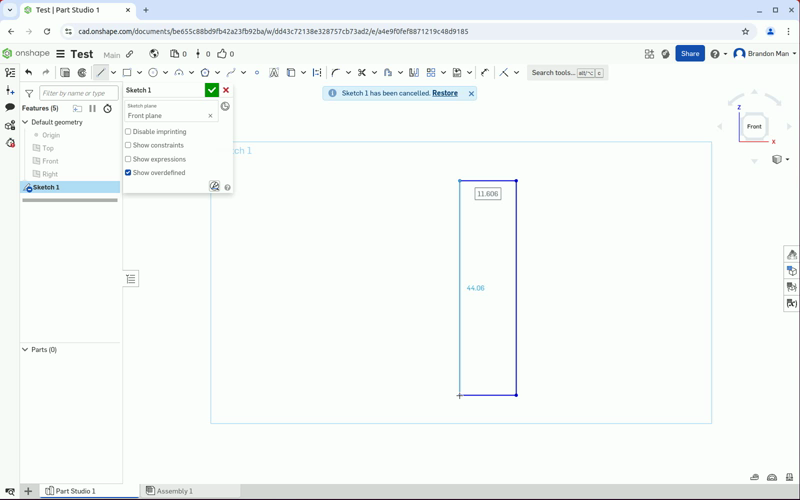
key_up(shift)
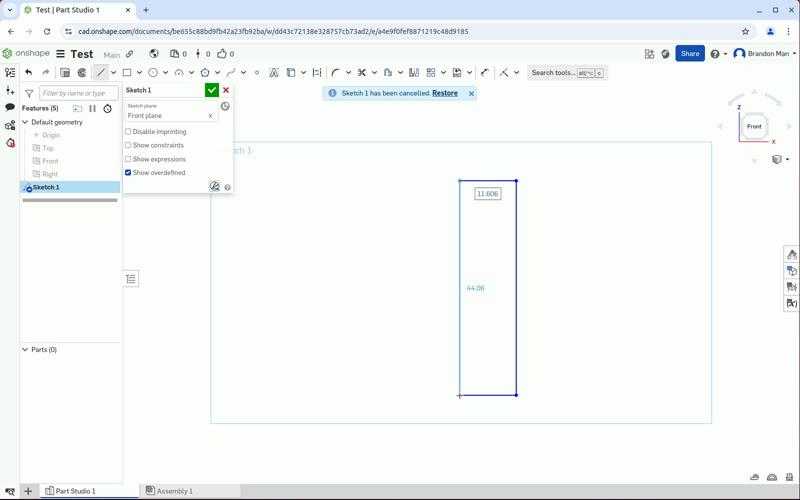
click(459, 395)
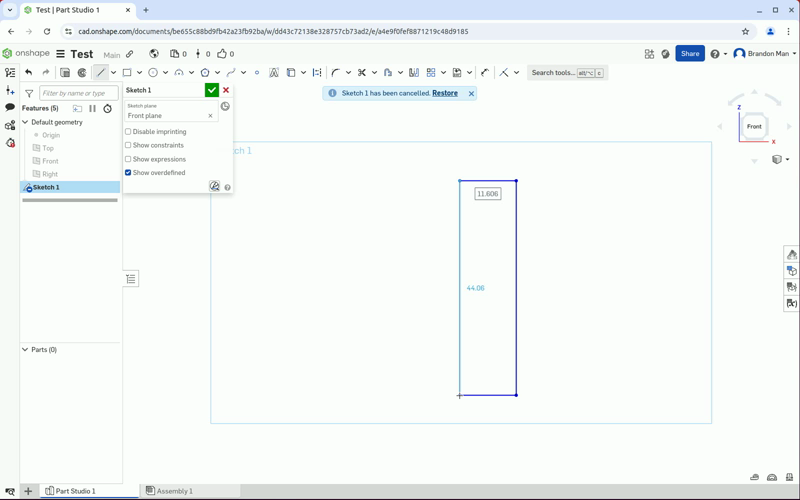
key(esc)
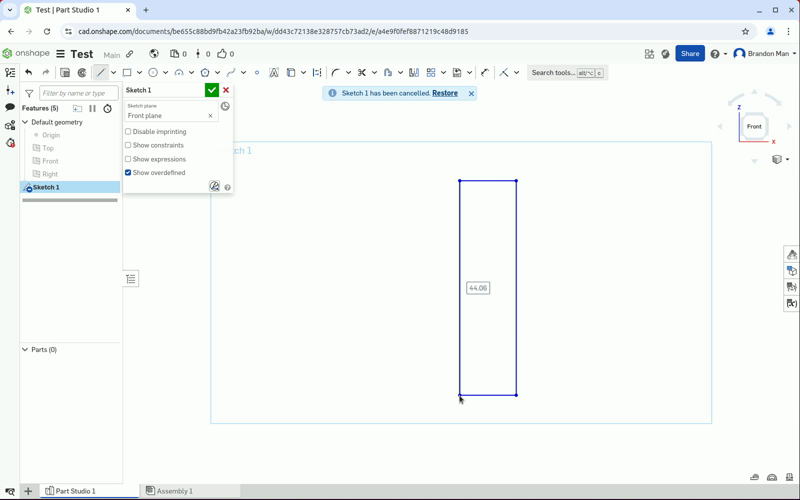
mouse_move(483, 376)
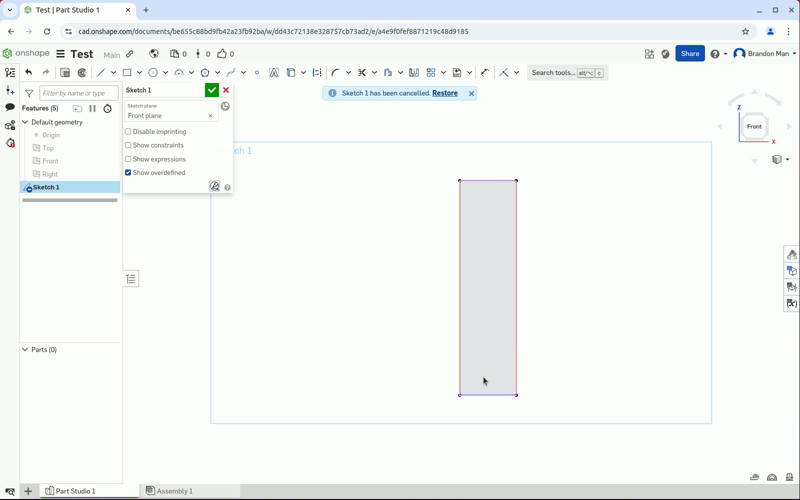
click(483, 376)
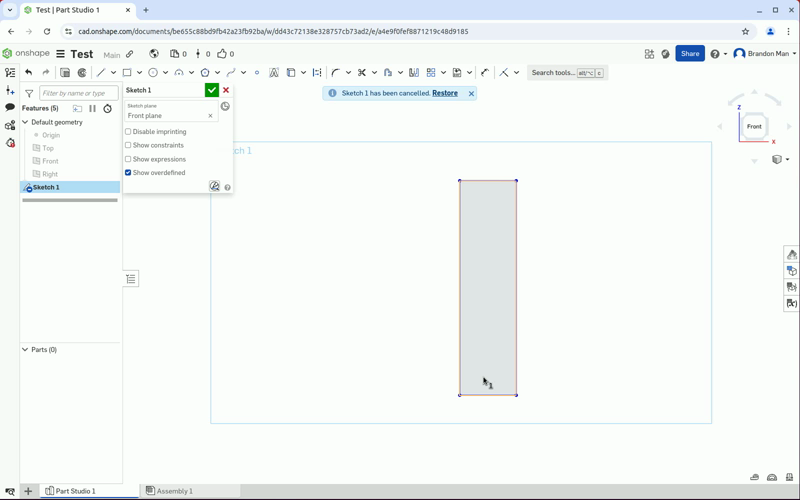
mouse_move(73, 352)
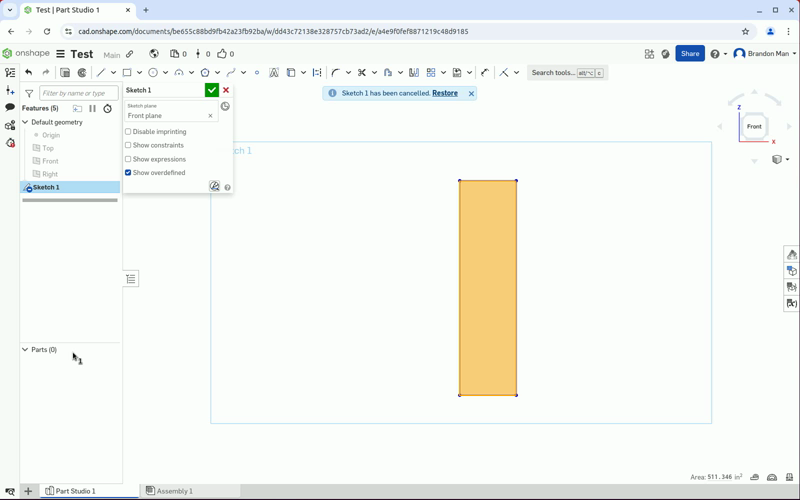
key(shift+y)
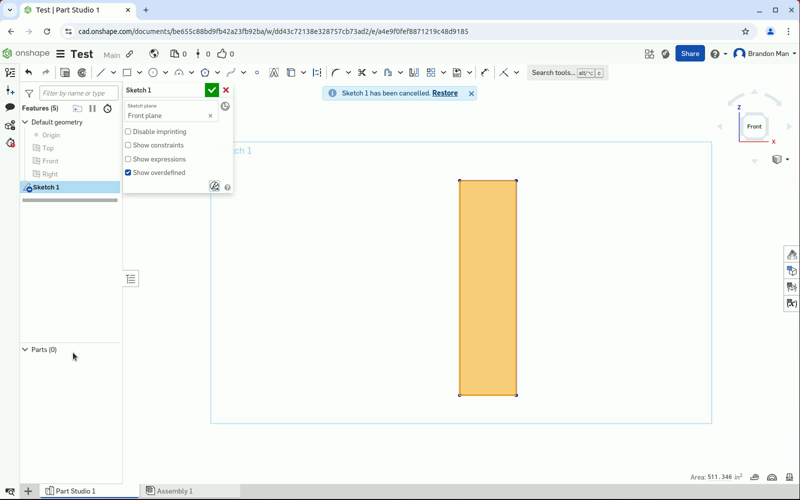
key(shift+e)
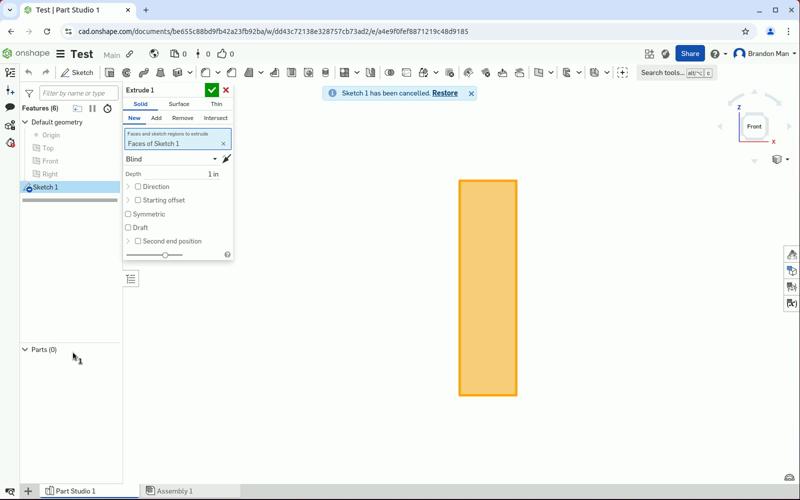
mouse_move(143, 106)
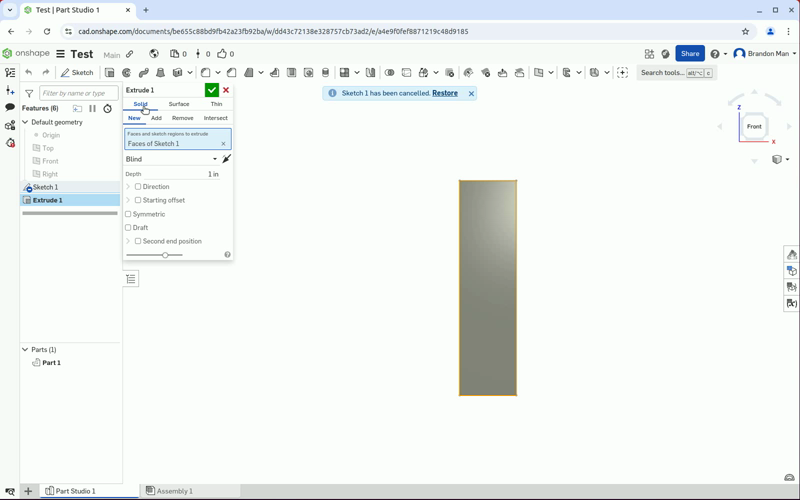
click(143, 106)
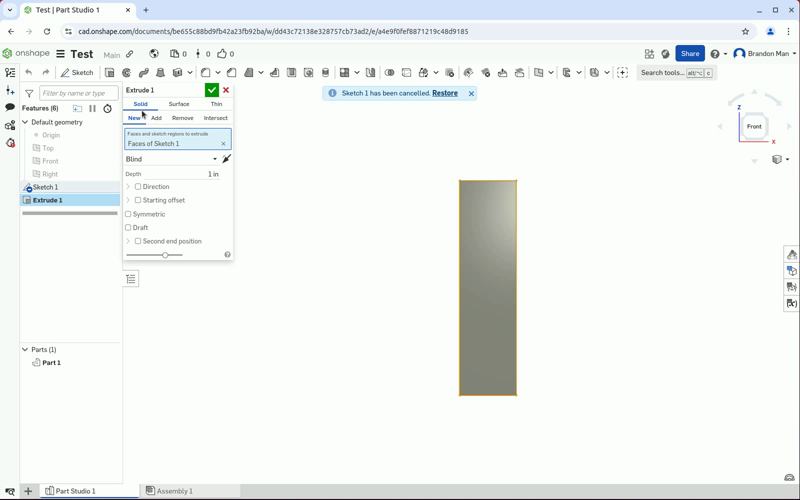
mouse_move(137, 120)
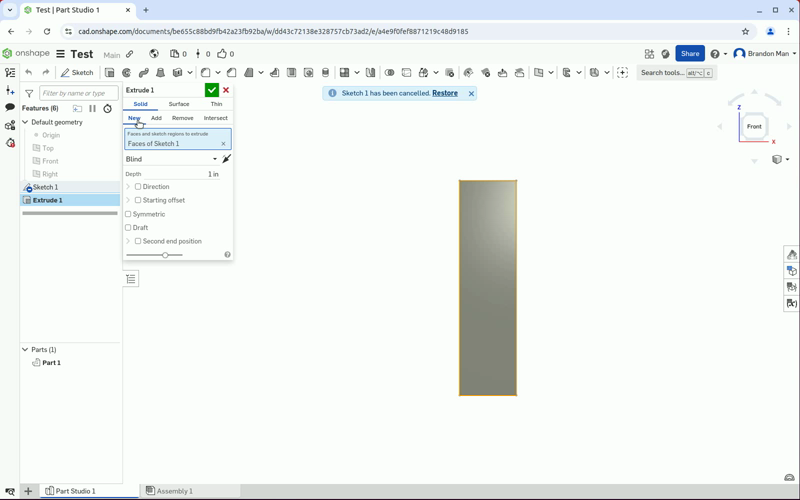
click(137, 120)
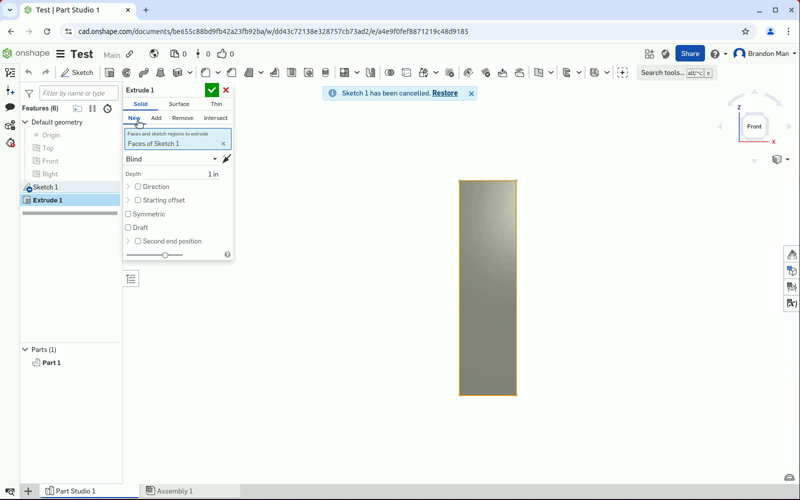
key(tab, 4)
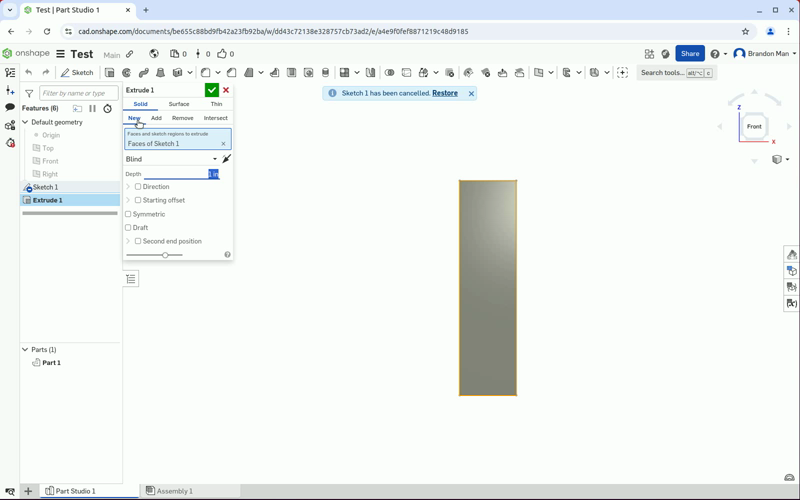
text(-0.482)
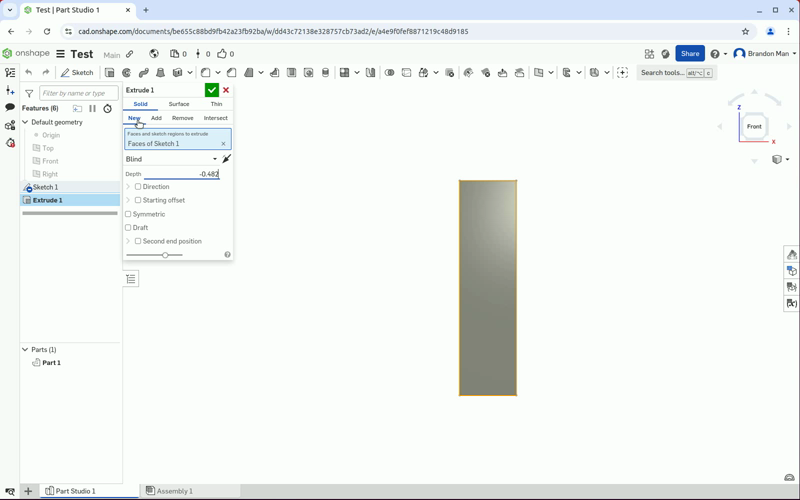
key(tab, 3)
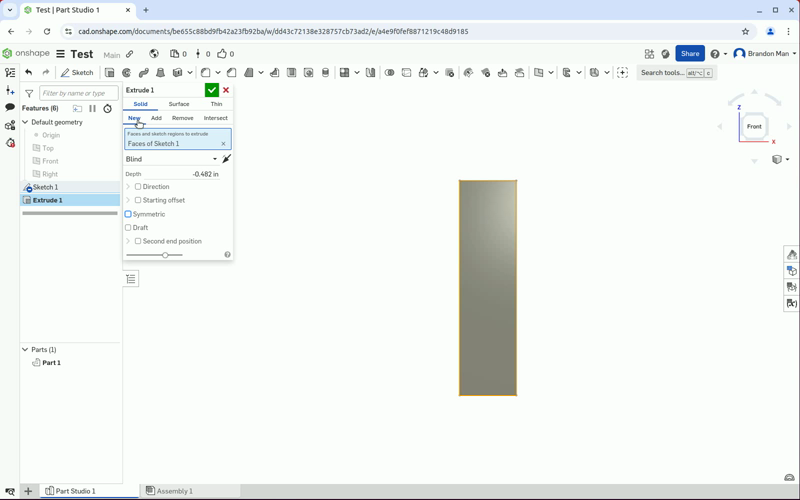
key(space)
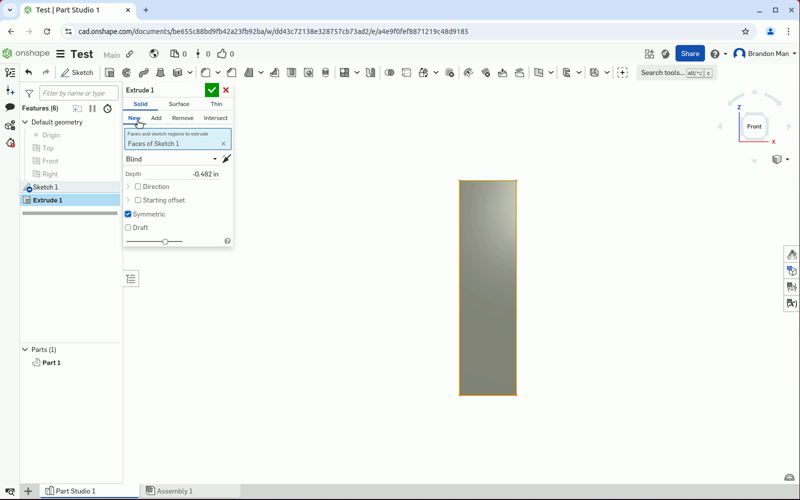
key(enter)
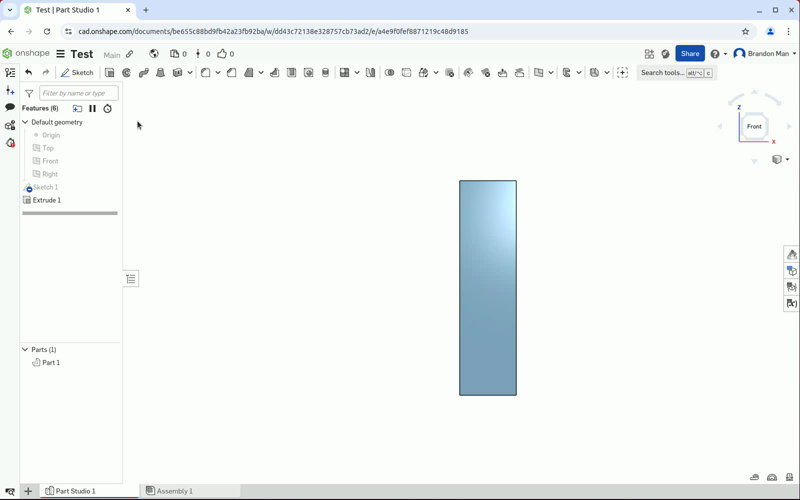
key(shift+h)
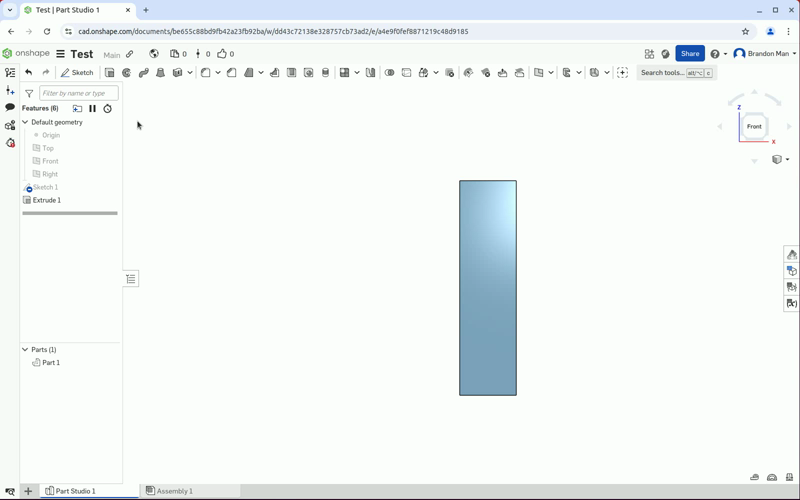
key(shift+h)
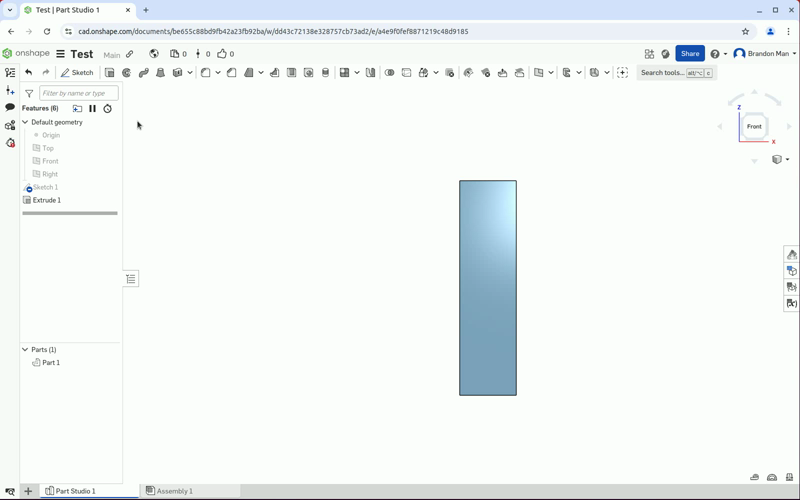
mouse_move(73, 189)
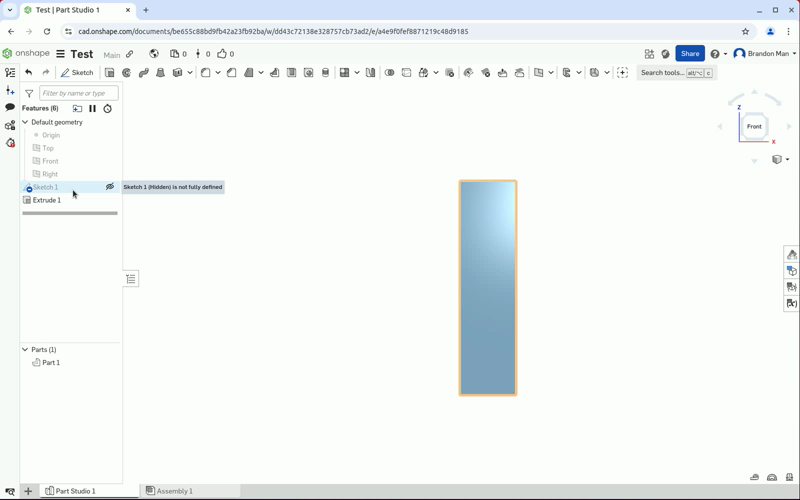
click(73, 189)
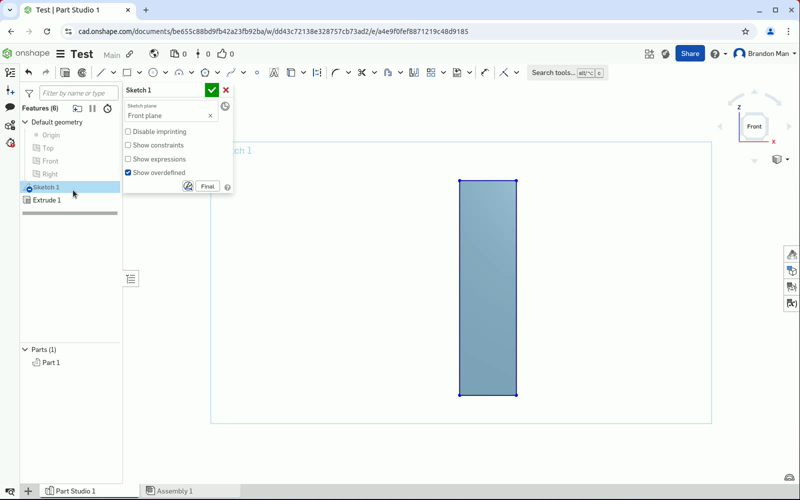
mouse_move(229, 92)
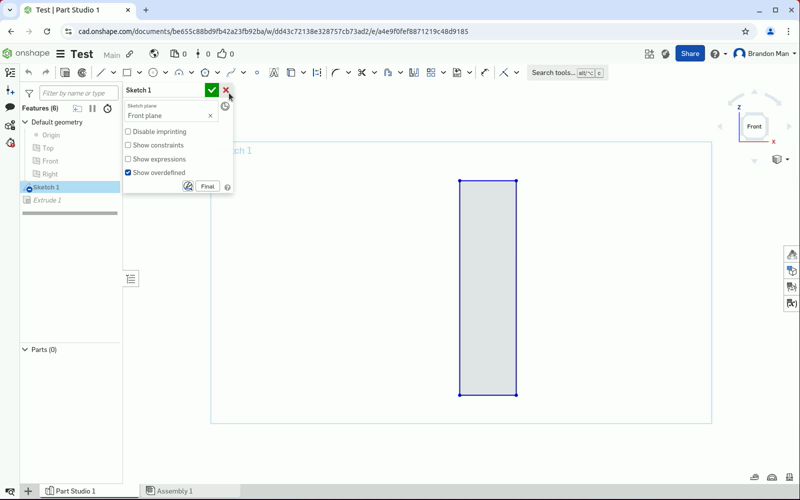
click(229, 92)
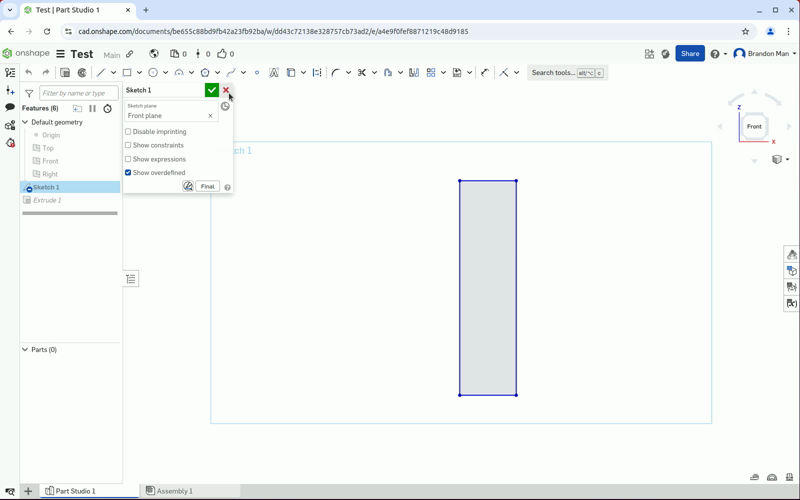
key(shift+s)
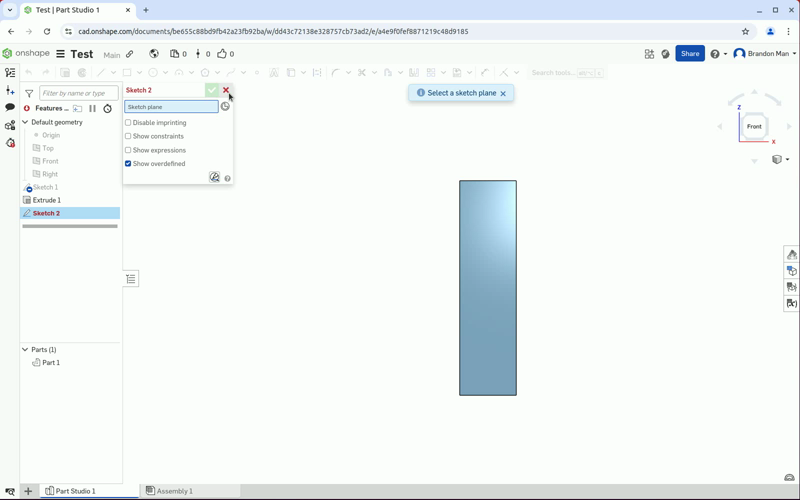
mouse_move(73, 163)
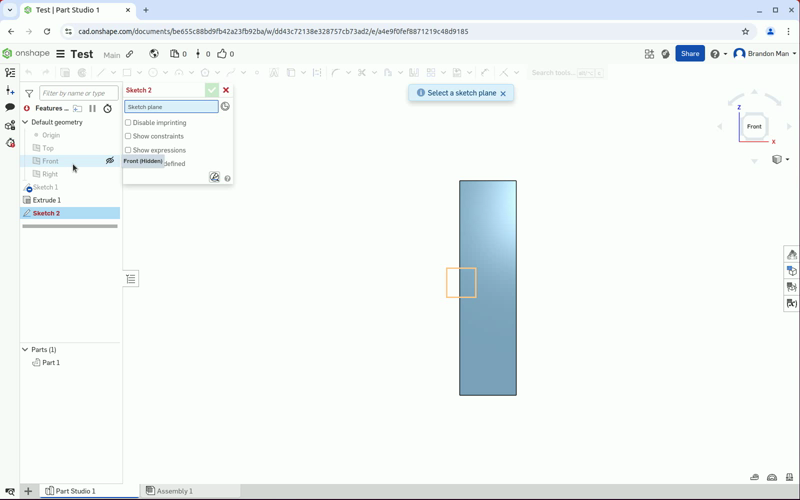
click(73, 163)
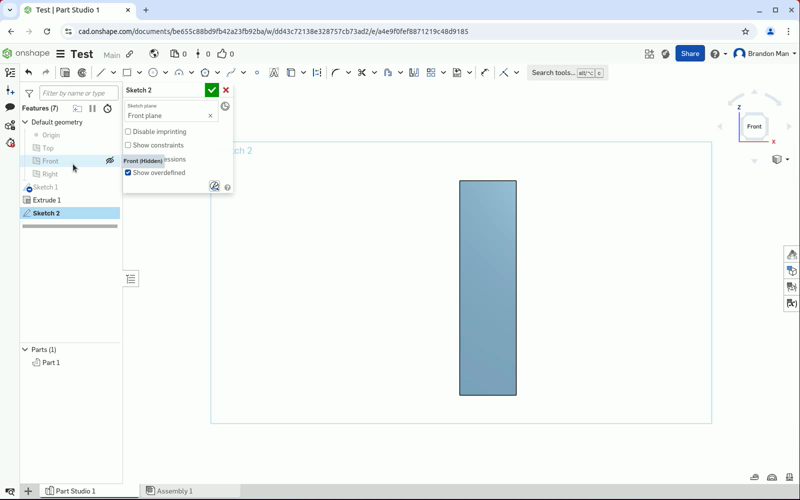
mouse_move(73, 352)
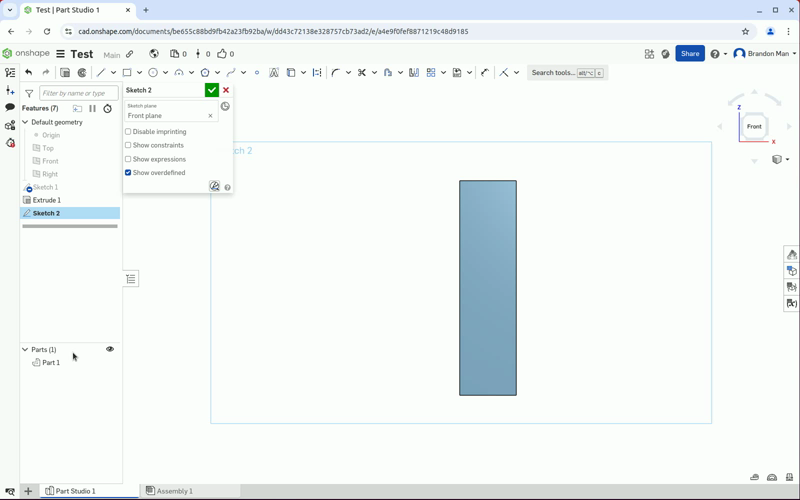
key(y)
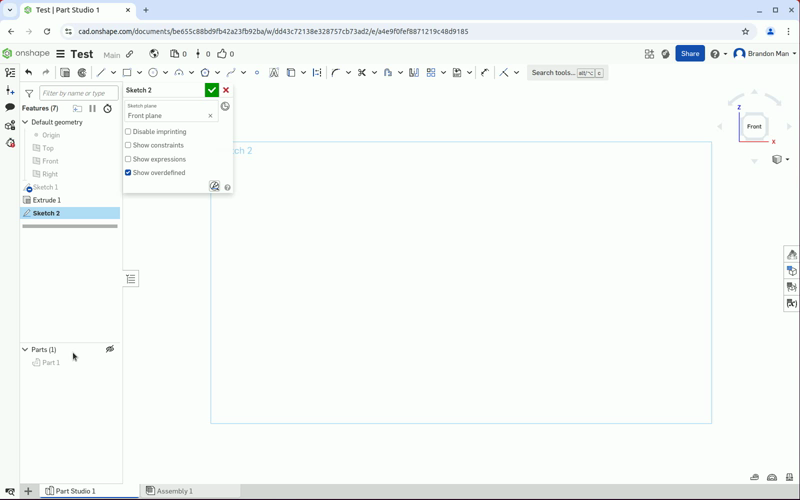
key(l)
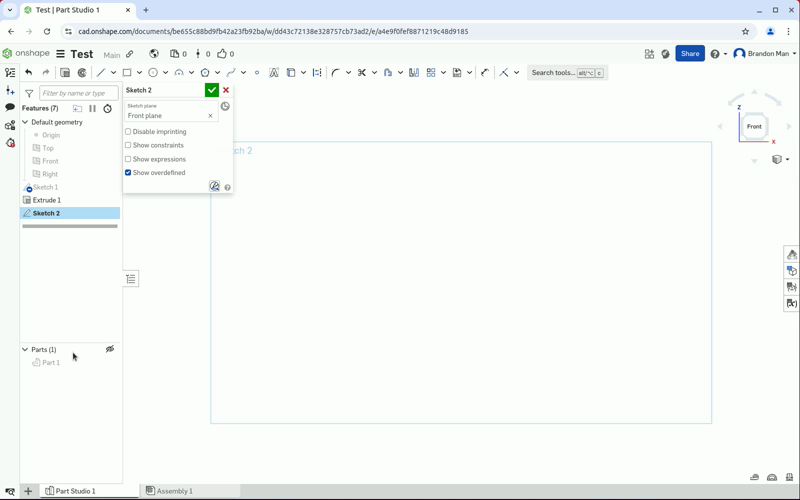
key_down(shift)
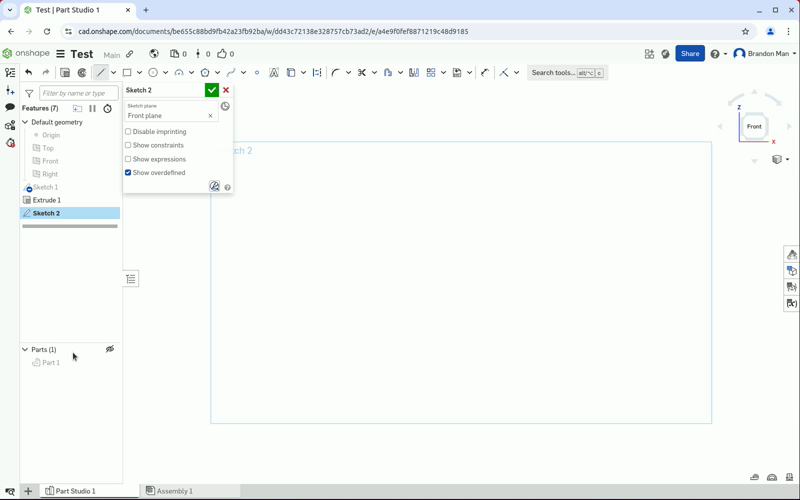
mouse_move(404, 395)
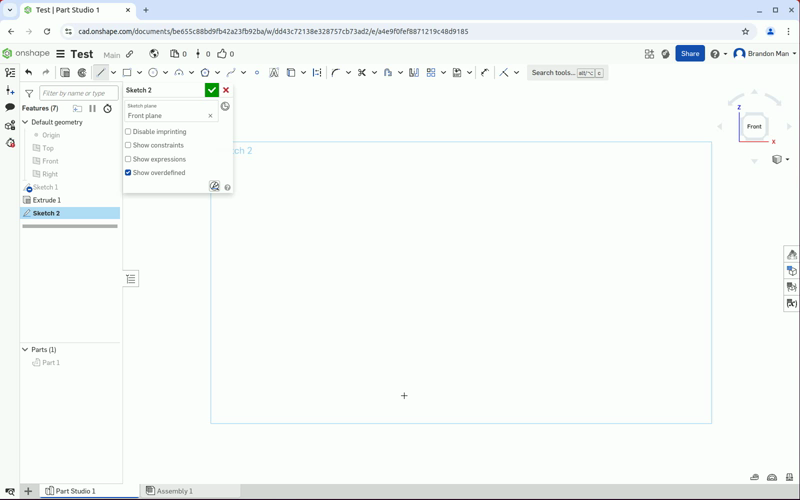
click(404, 395)
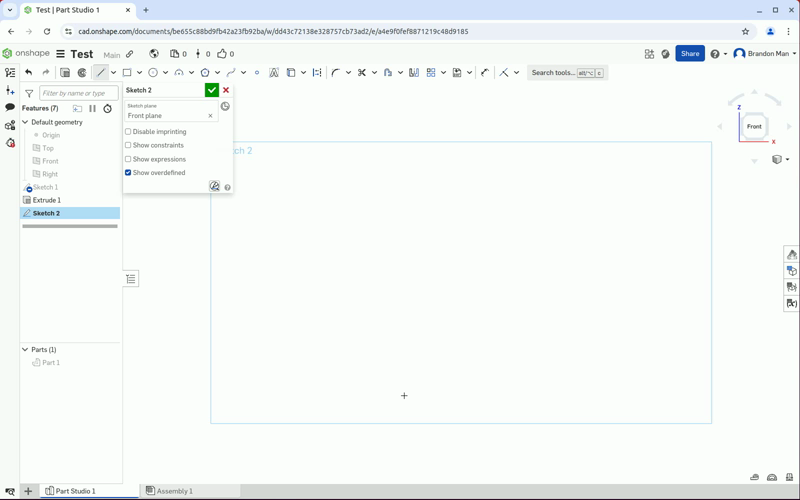
key_up(shift)
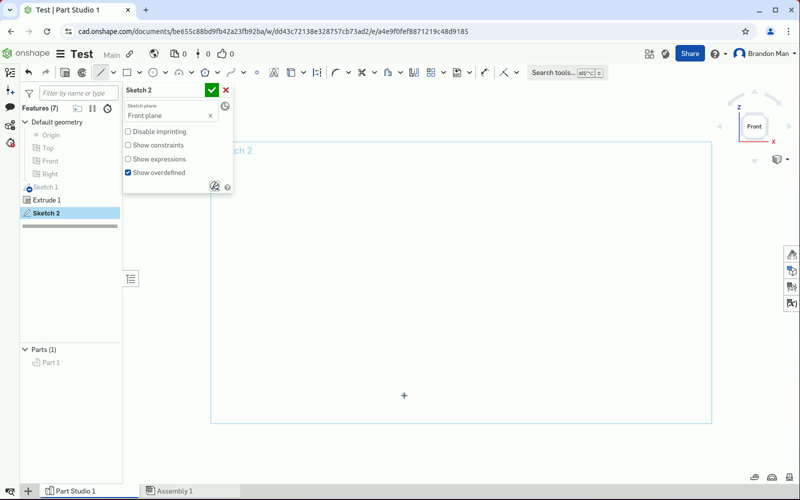
key_down(shift)
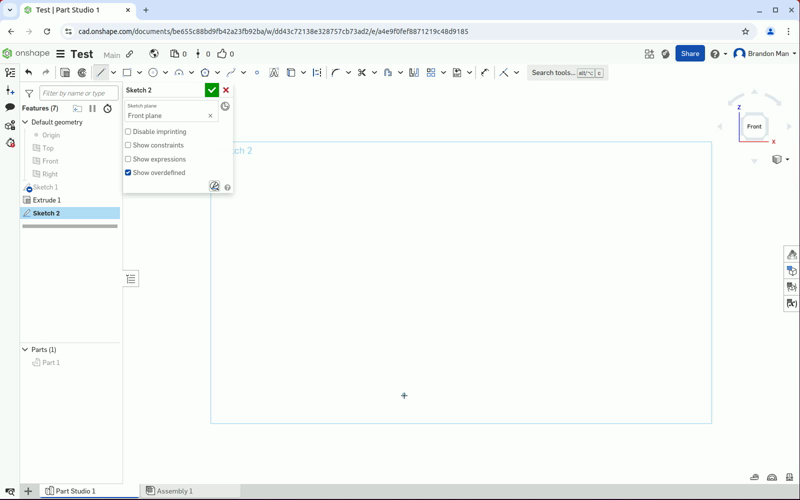
mouse_move(434, 395)
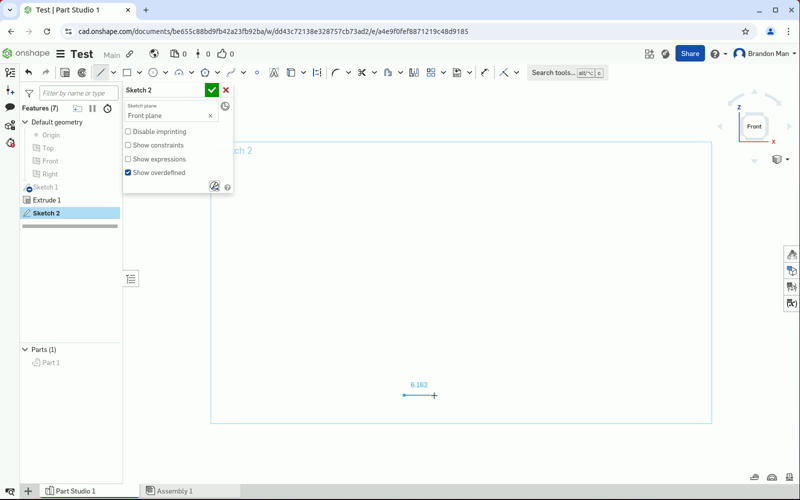
mouse_move(430, 395)
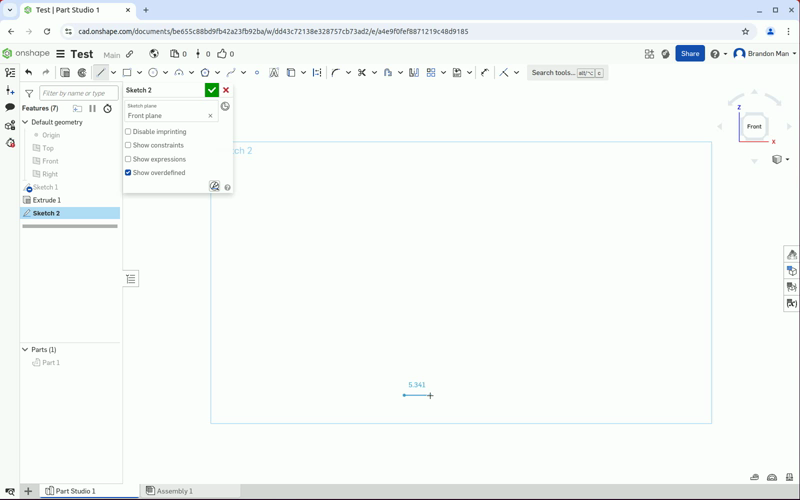
click(430, 395)
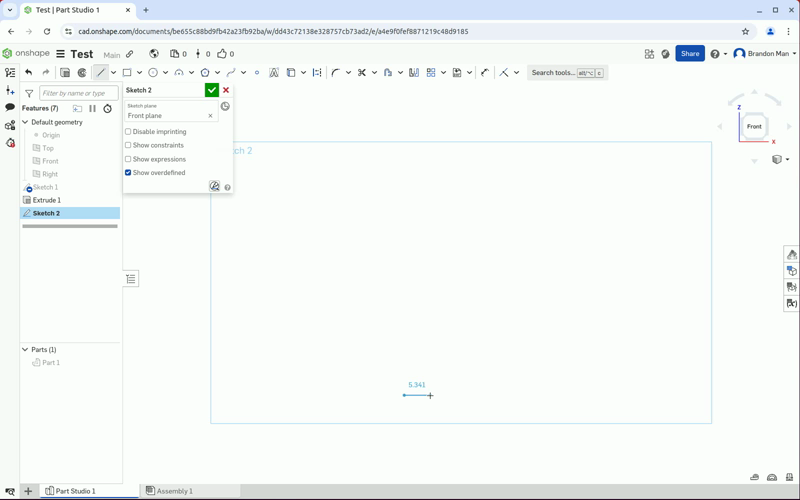
key_up(shift)
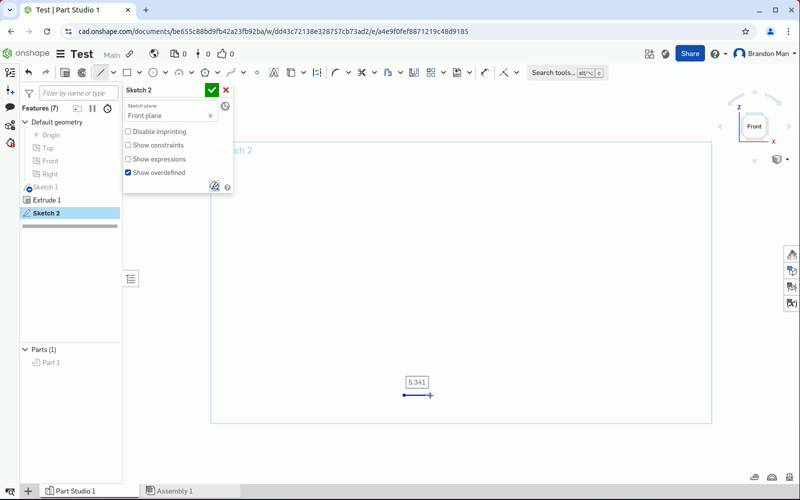
key_down(shift)
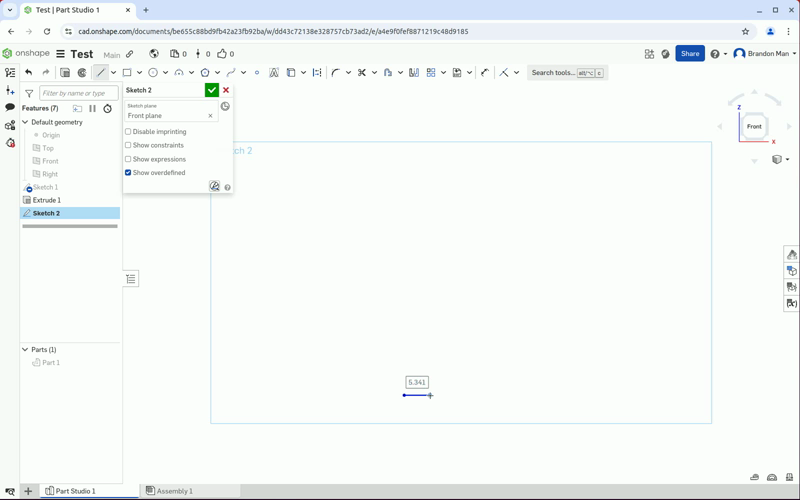
mouse_move(430, 171)
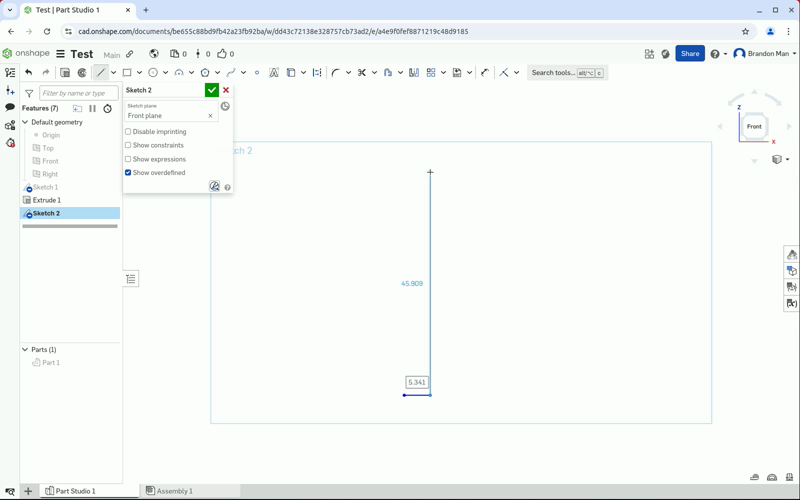
click(430, 171)
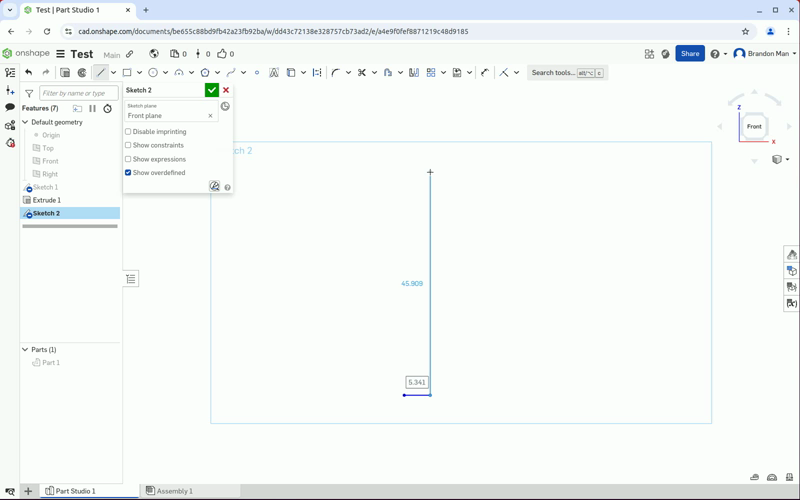
key_up(shift)
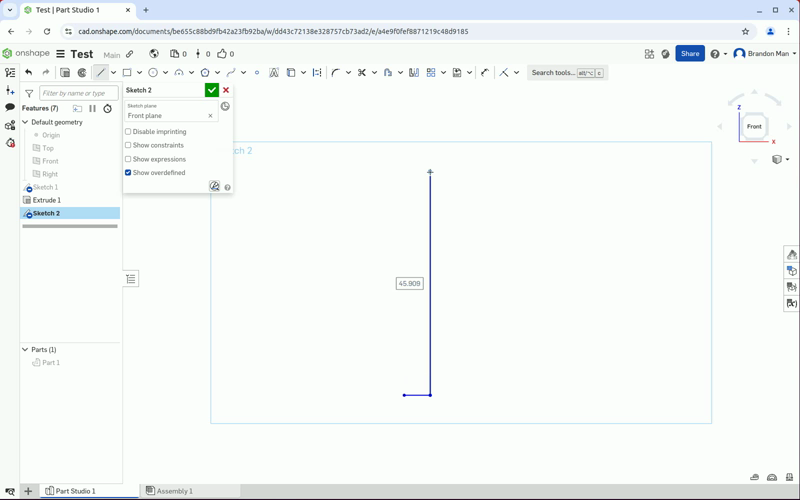
key_down(shift)
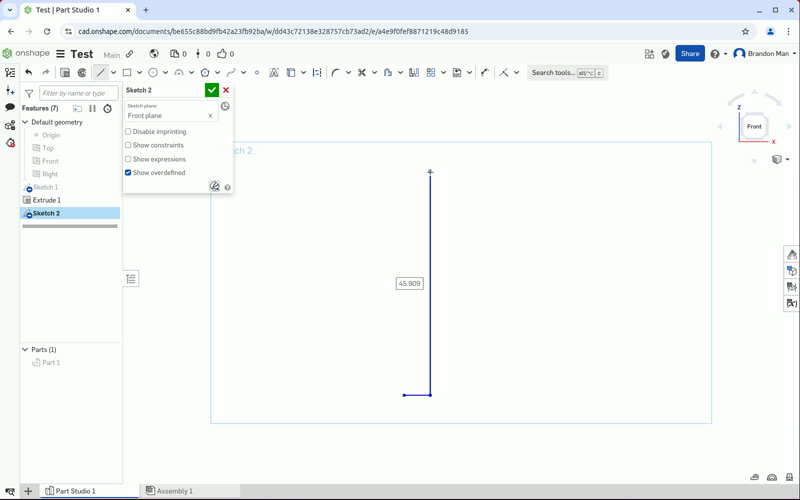
mouse_move(460, 171)
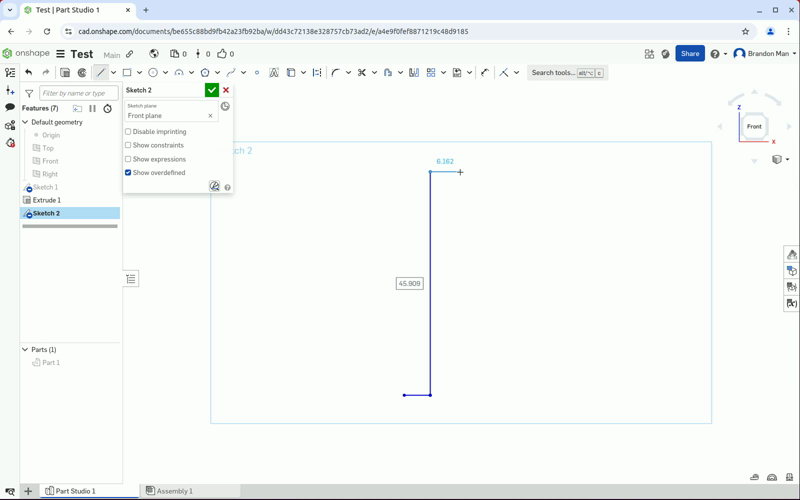
mouse_move(404, 171)
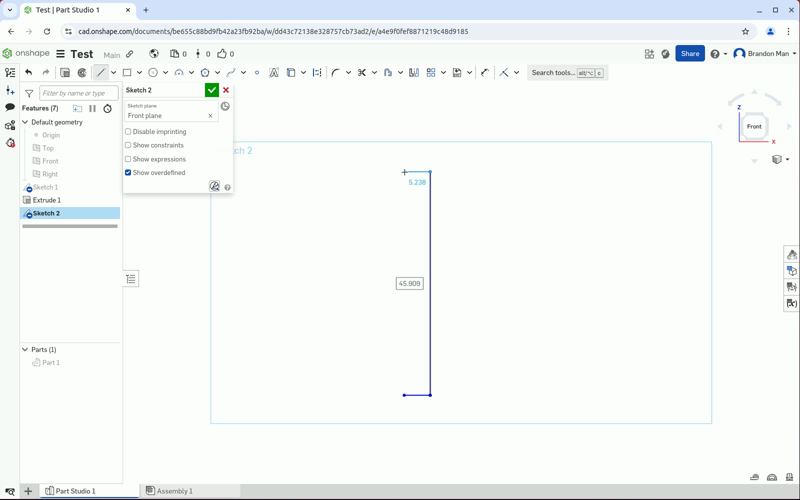
click(404, 171)
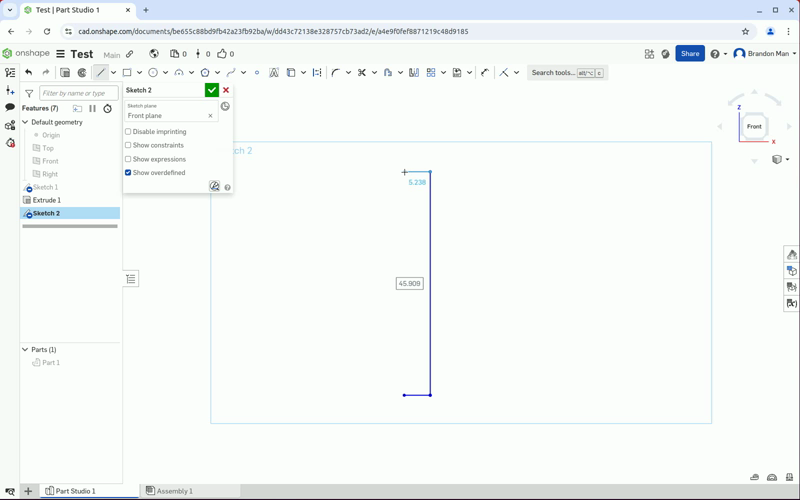
key_up(shift)
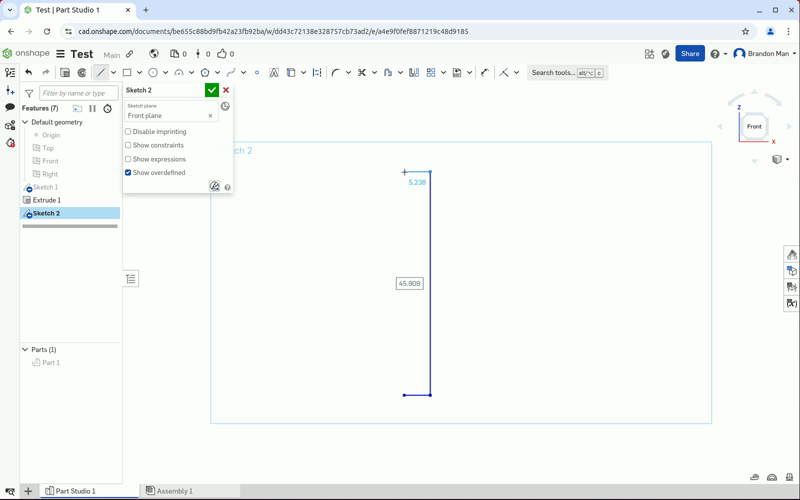
key_down(shift)
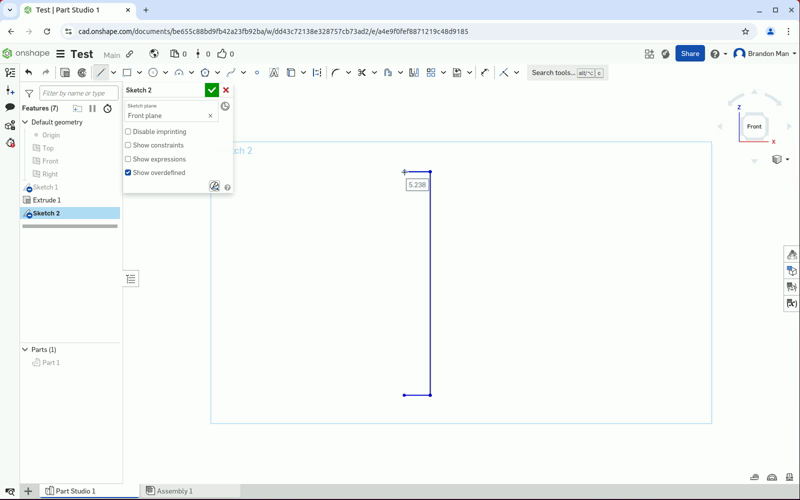
mouse_move(404, 395)
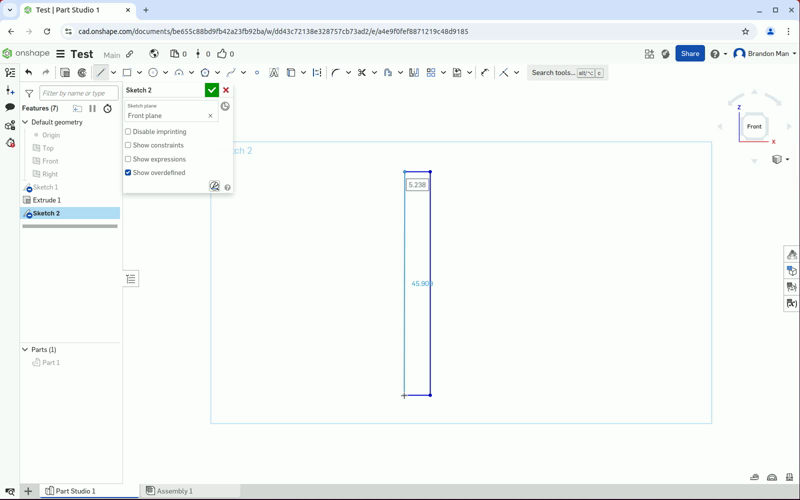
key_up(shift)
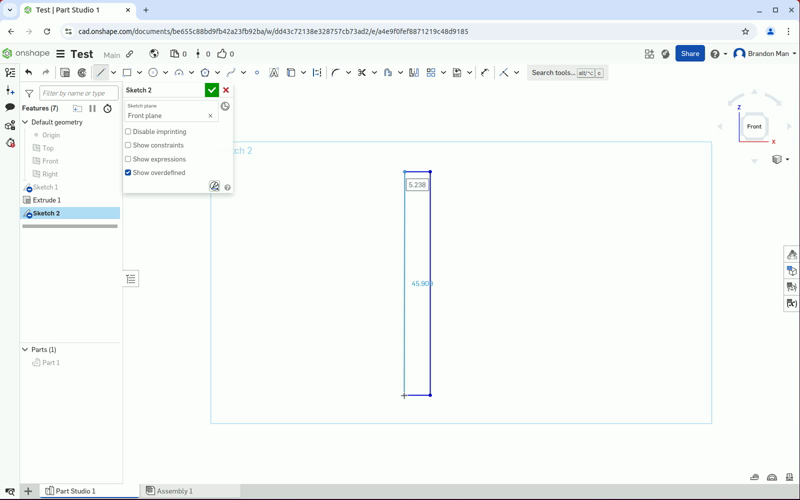
click(404, 395)
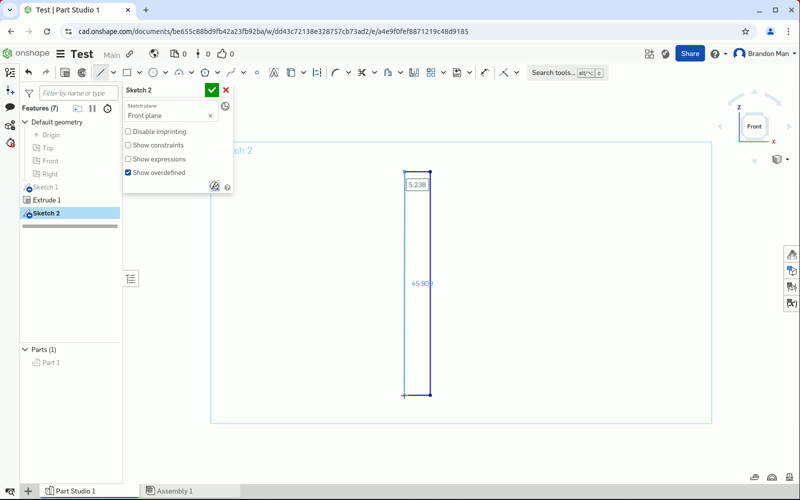
key(esc)
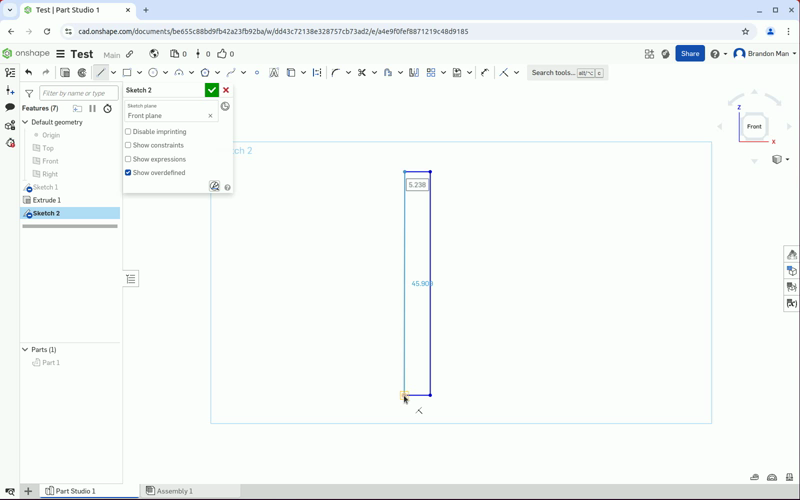
mouse_move(411, 287)
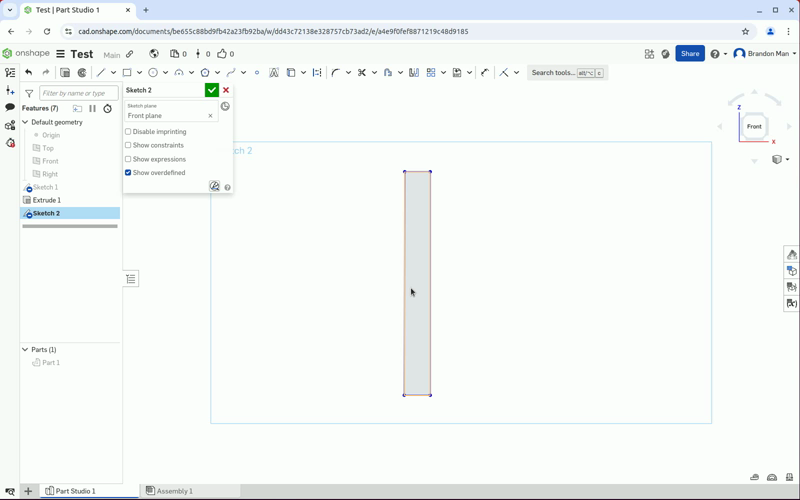
click(411, 287)
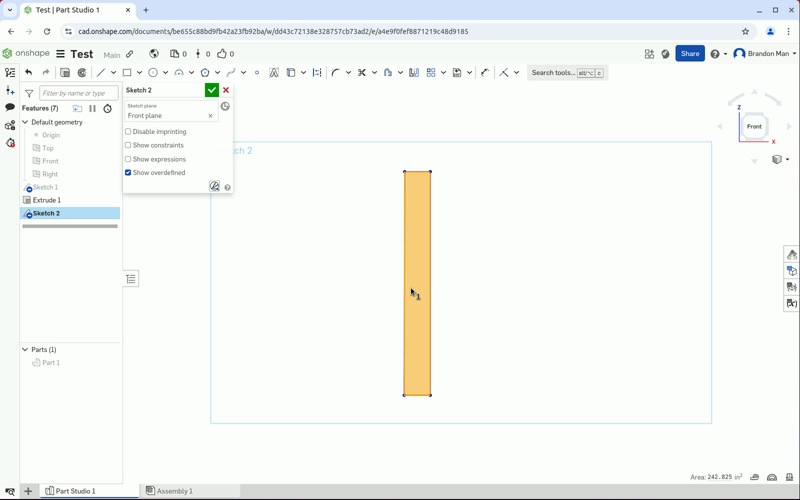
mouse_move(73, 352)
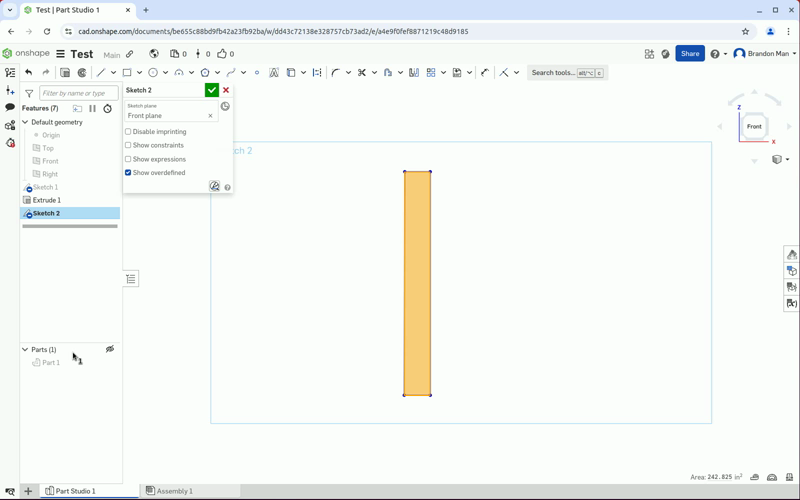
key(shift+y)
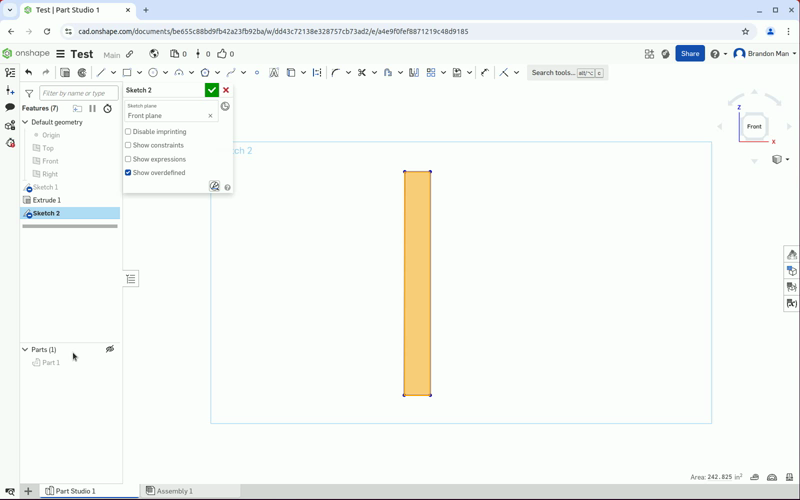
key(shift+e)
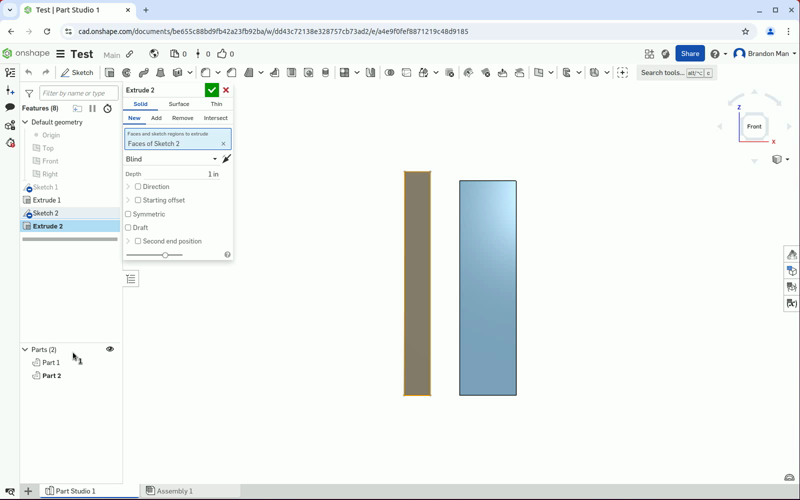
mouse_move(143, 106)
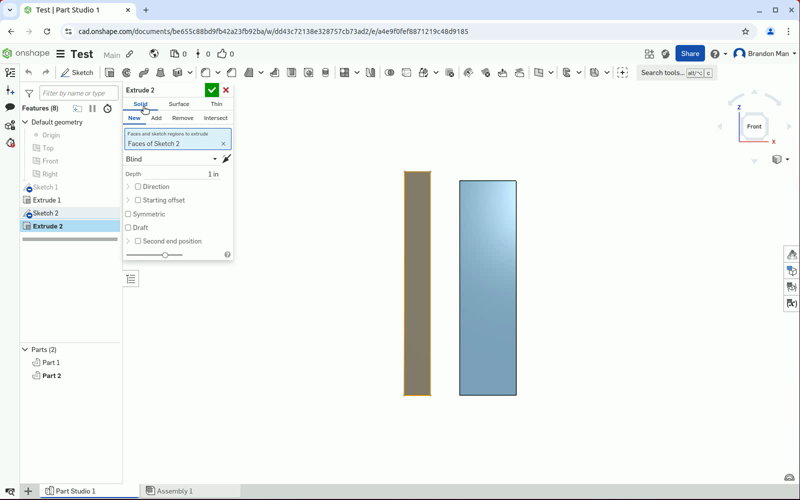
click(143, 106)
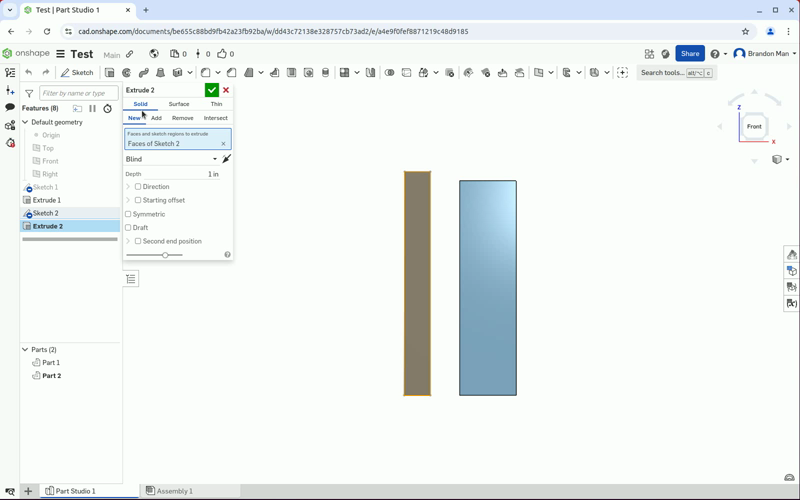
mouse_move(137, 120)
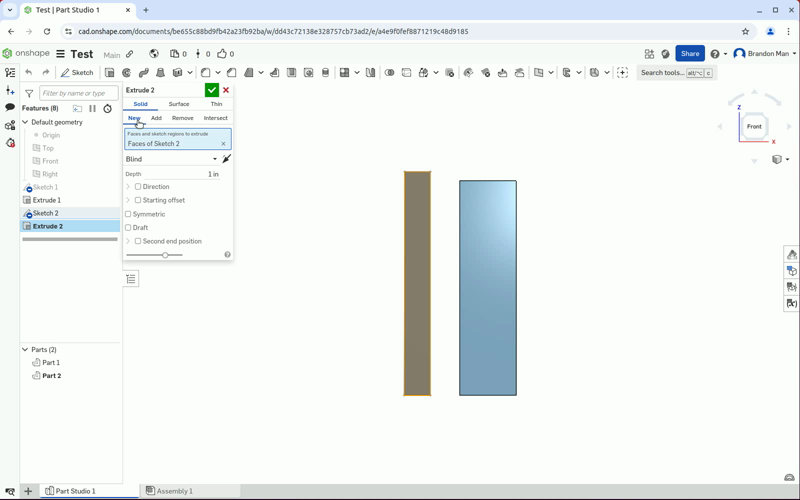
click(137, 120)
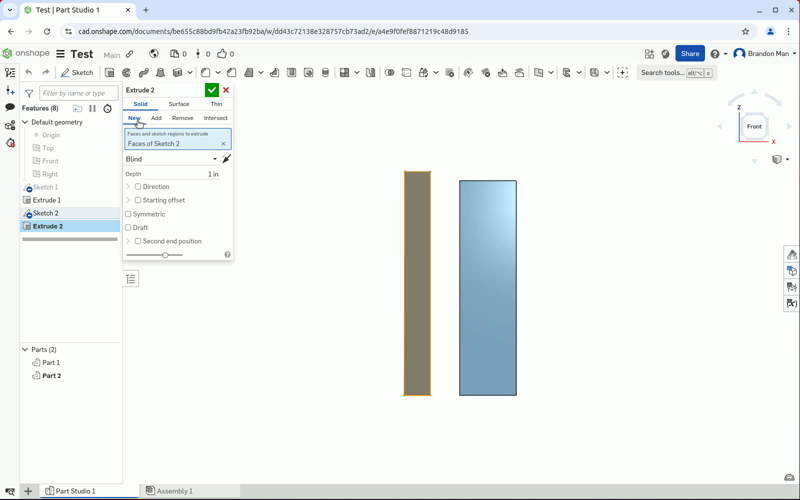
key(tab, 4)
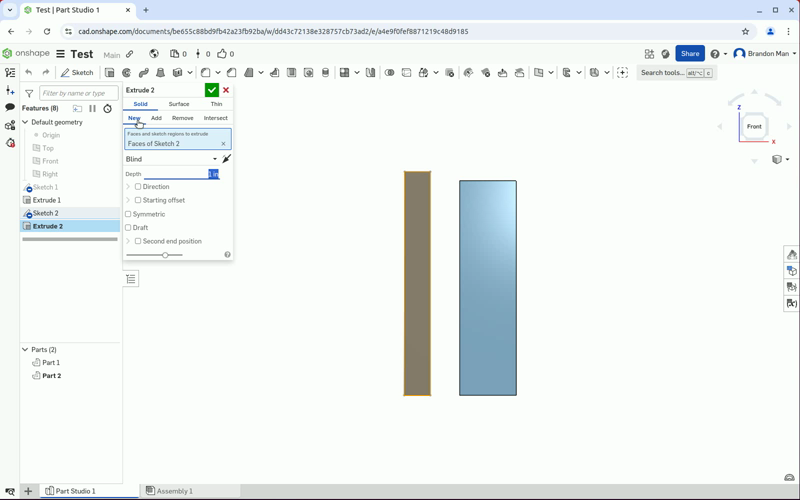
text(-0.482)
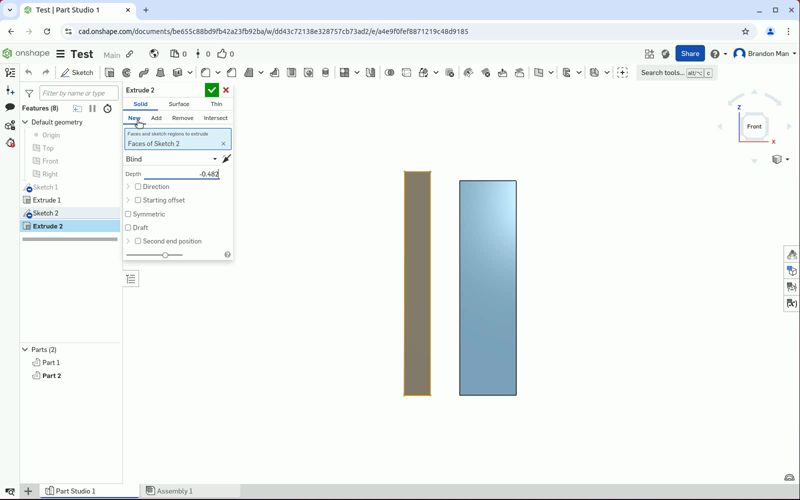
key(tab, 3)
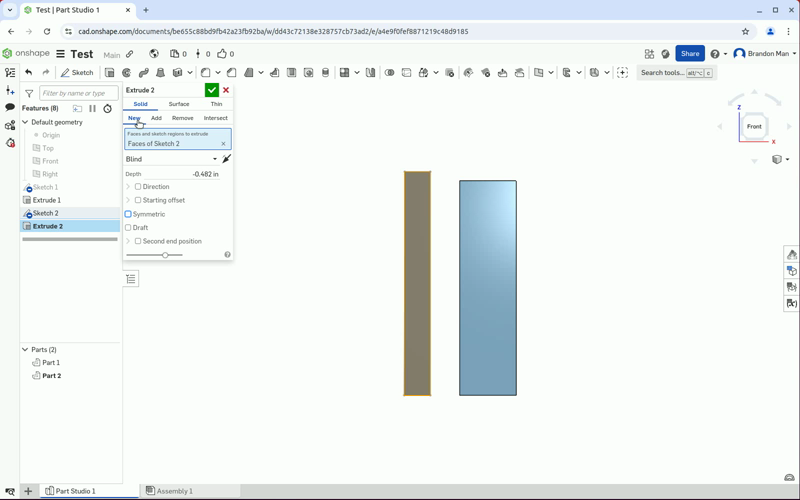
key(space)
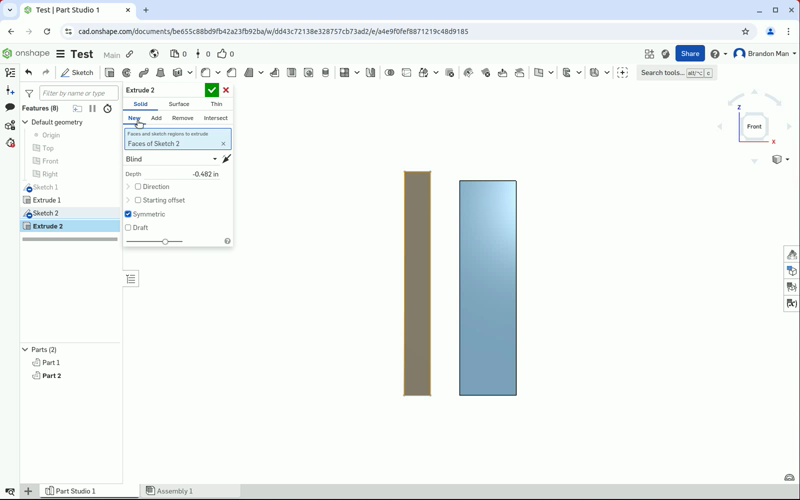
key(enter)
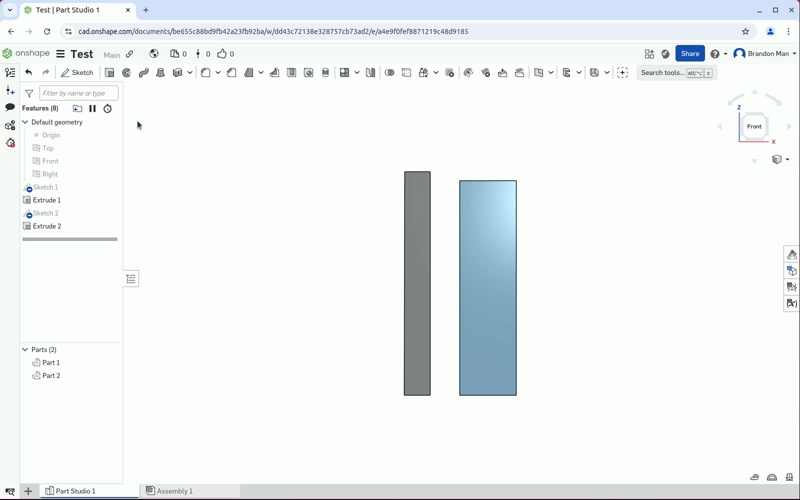
key(shift+h)
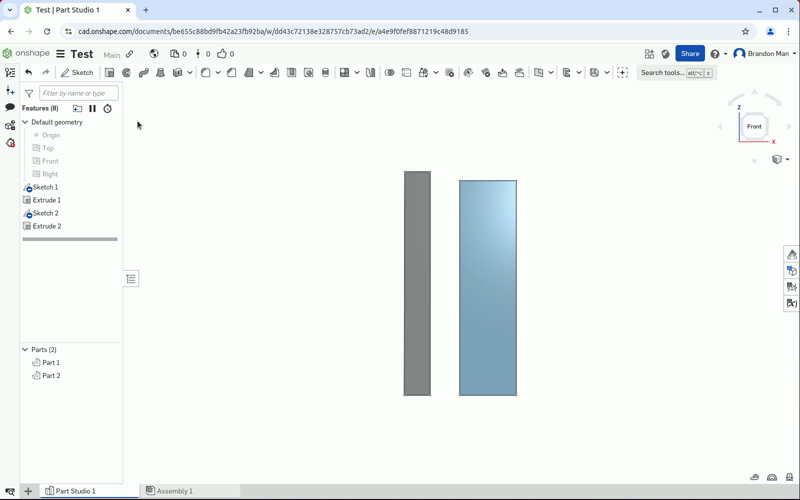
key(shift+h)
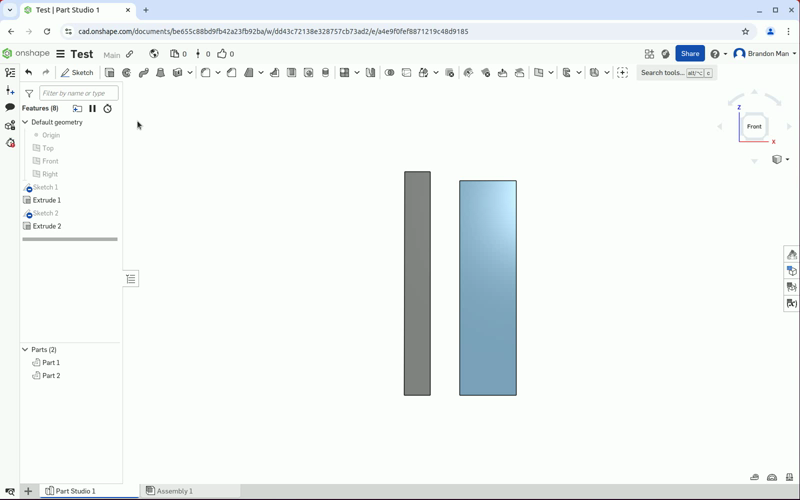
mouse_move(73, 189)
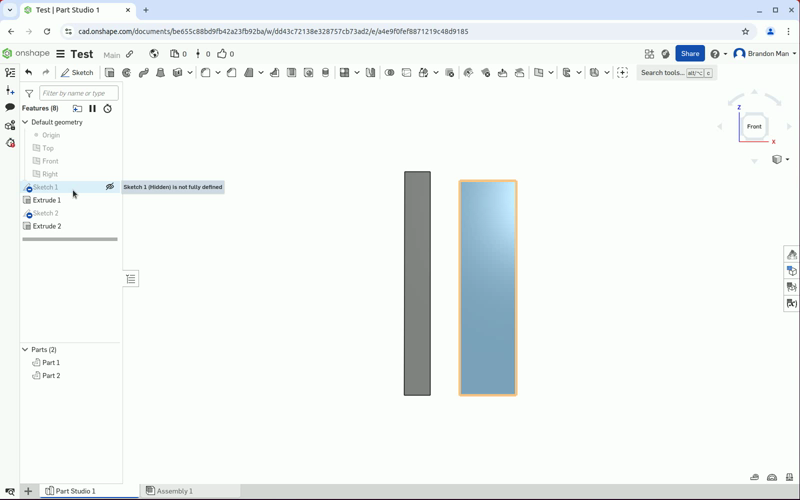
click(73, 189)
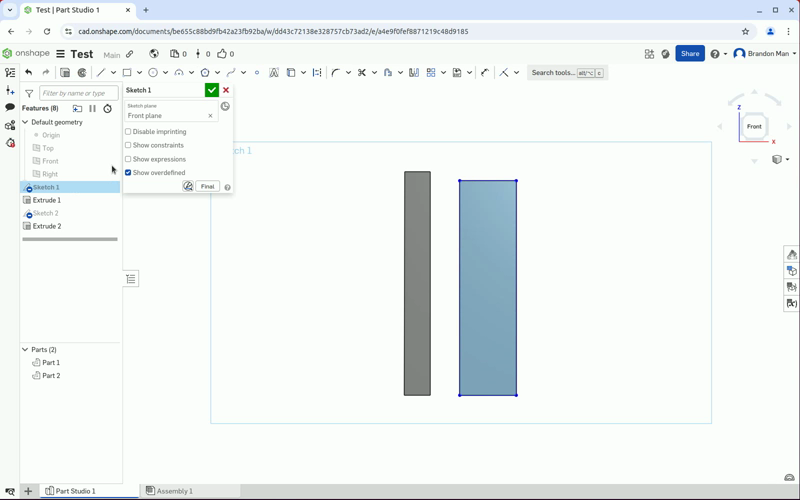
mouse_move(229, 92)
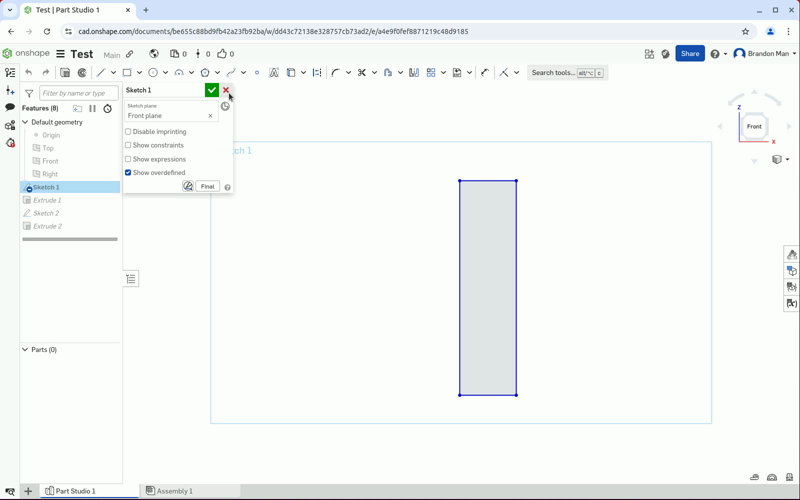
click(229, 92)
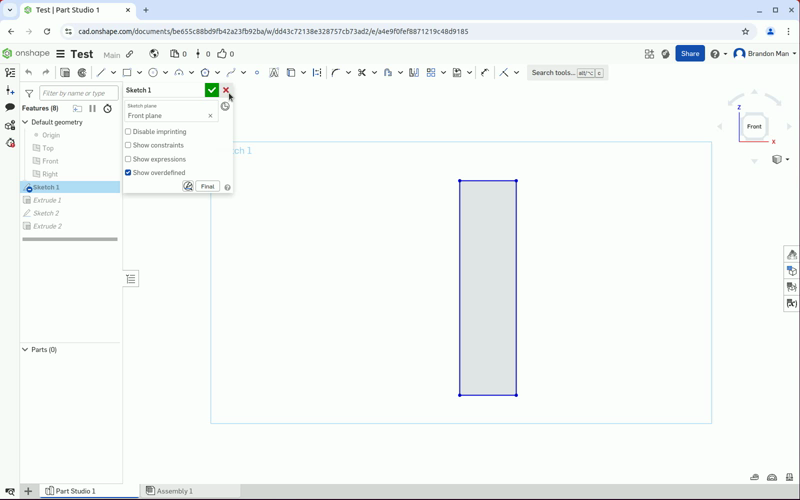
key(shift+s)
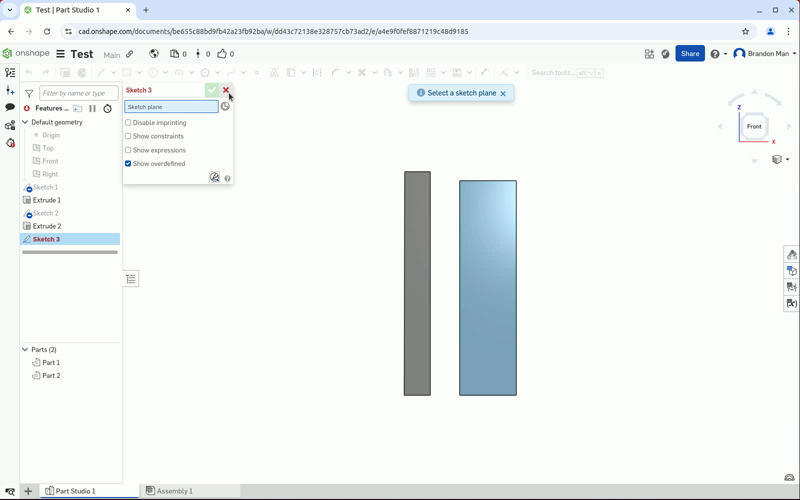
mouse_move(73, 163)
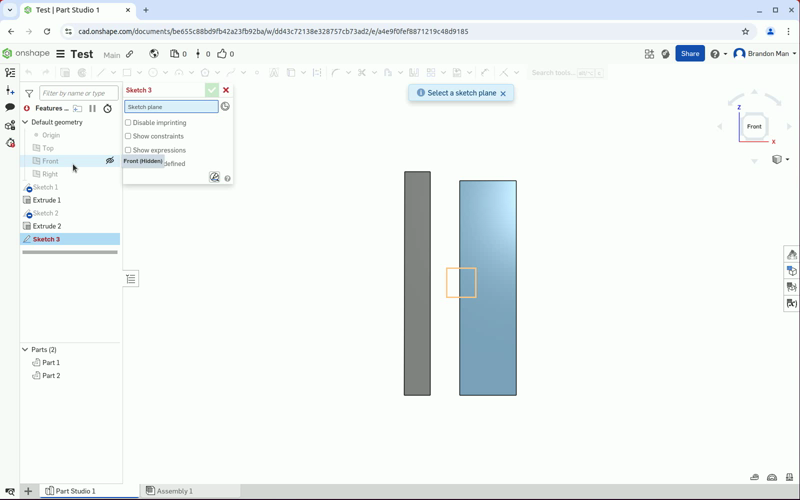
click(73, 163)
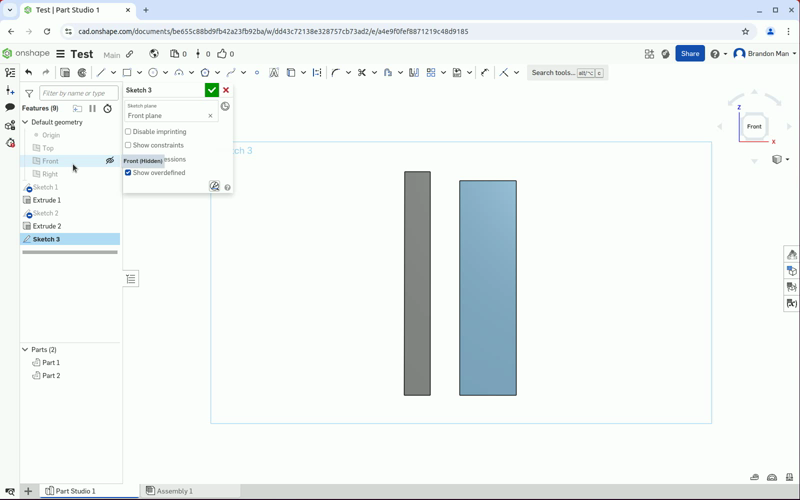
mouse_move(73, 352)
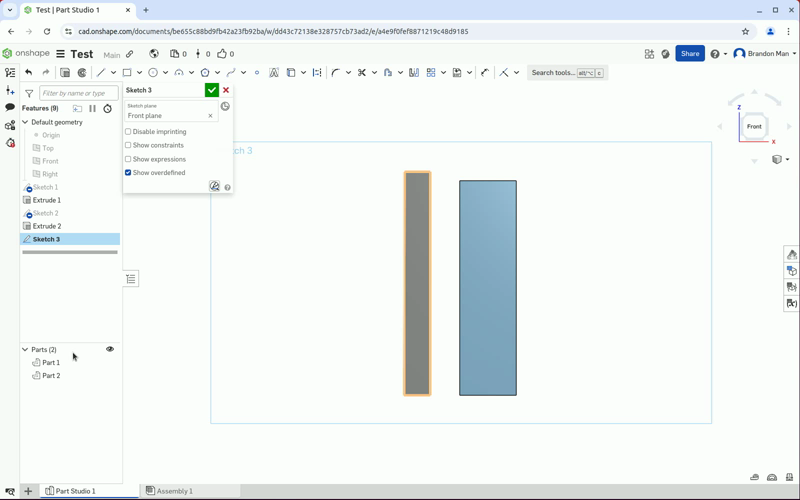
key(y)
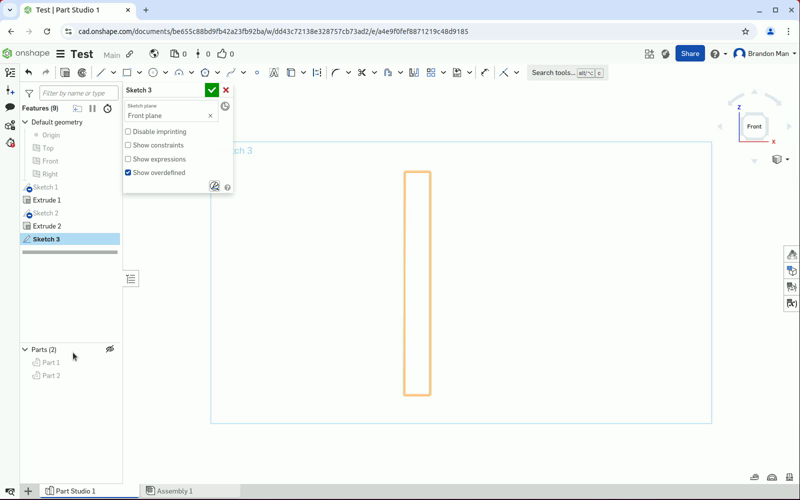
key(l)
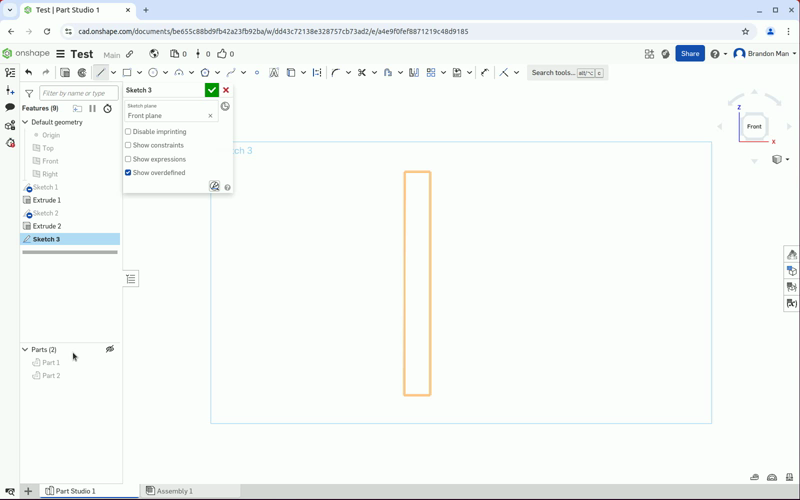
key_down(shift)
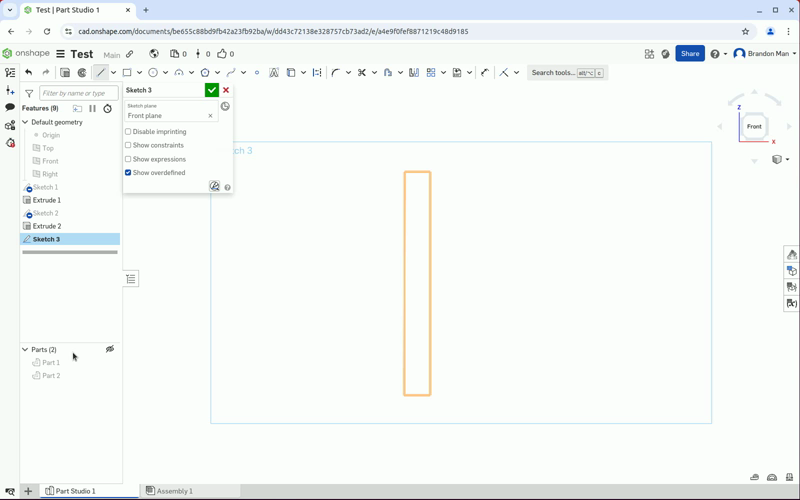
mouse_move(430, 395)
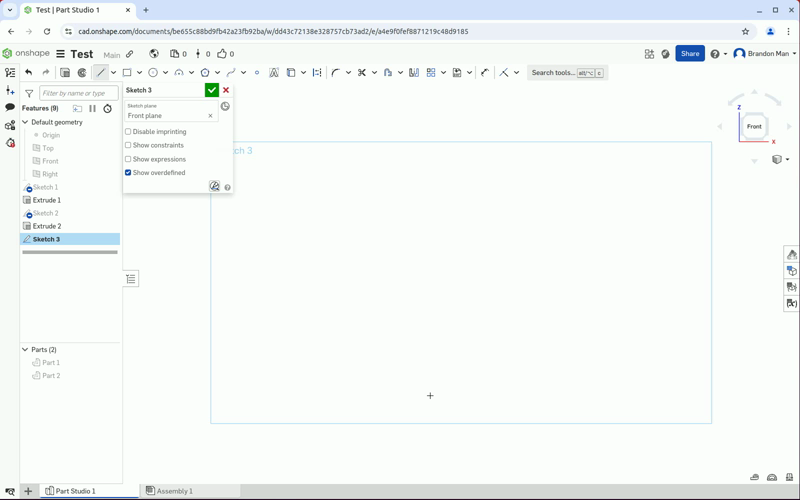
click(430, 395)
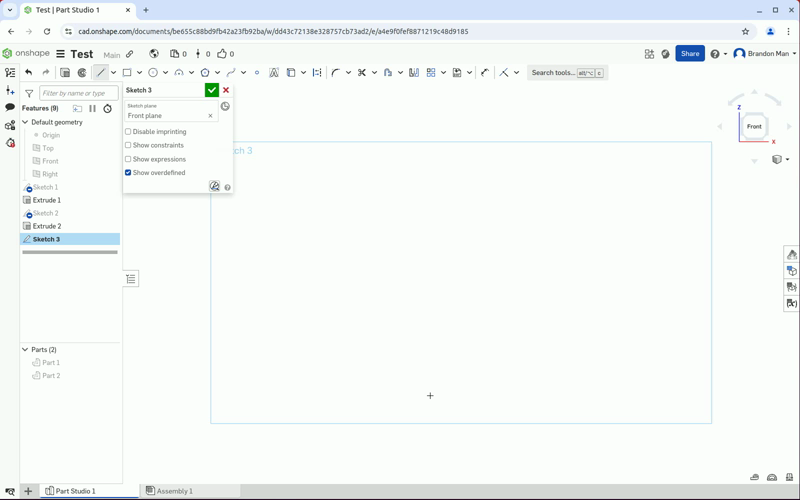
key_up(shift)
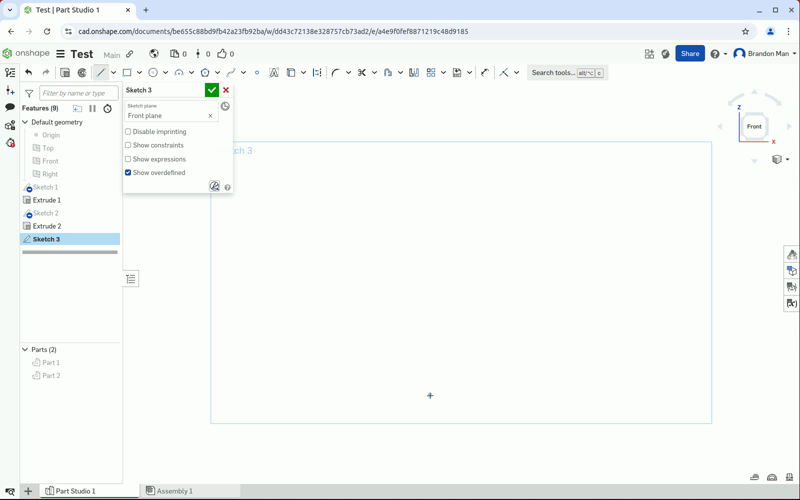
key_down(shift)
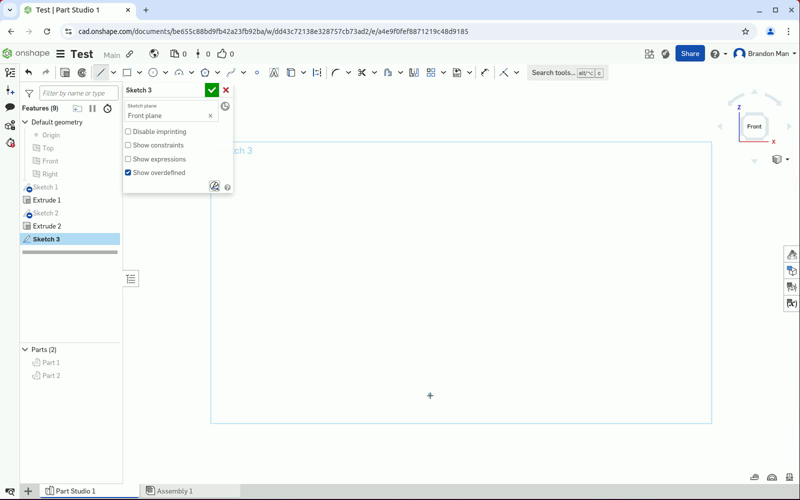
mouse_move(460, 395)
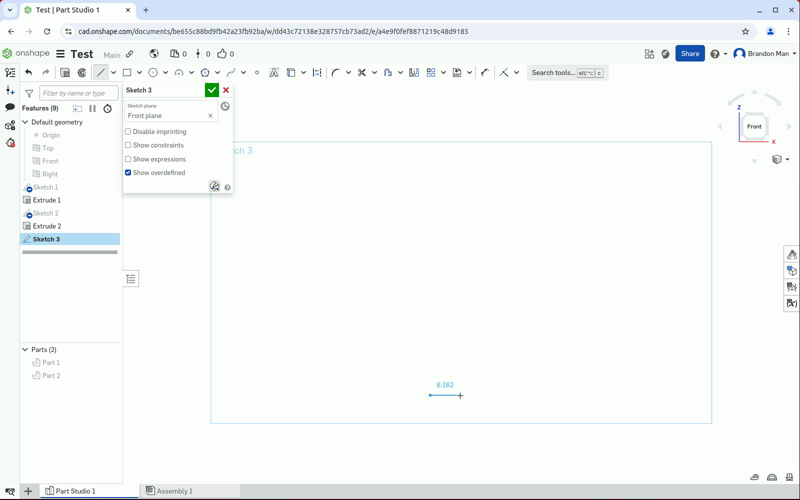
mouse_move(456, 395)
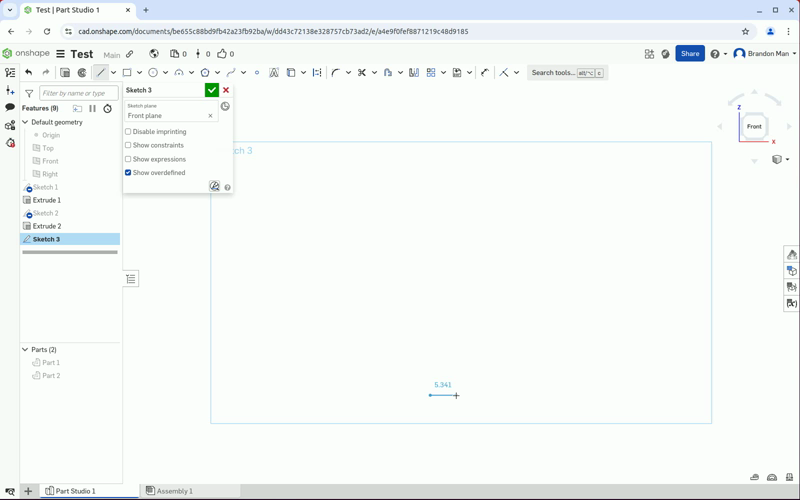
click(456, 395)
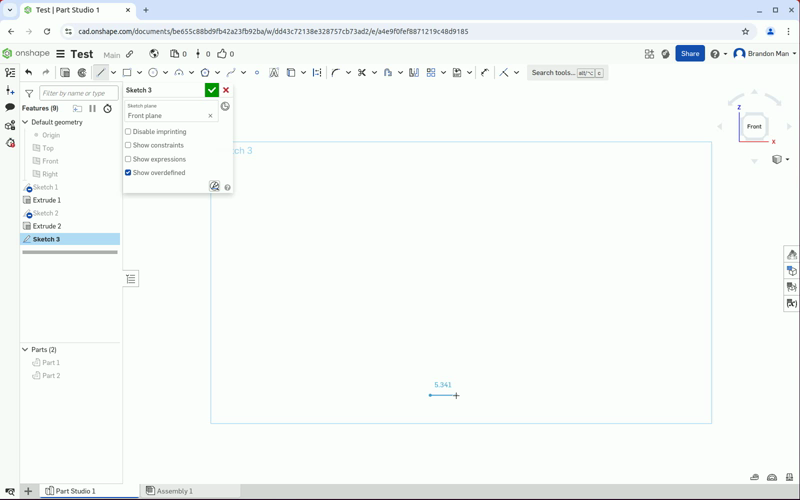
key_up(shift)
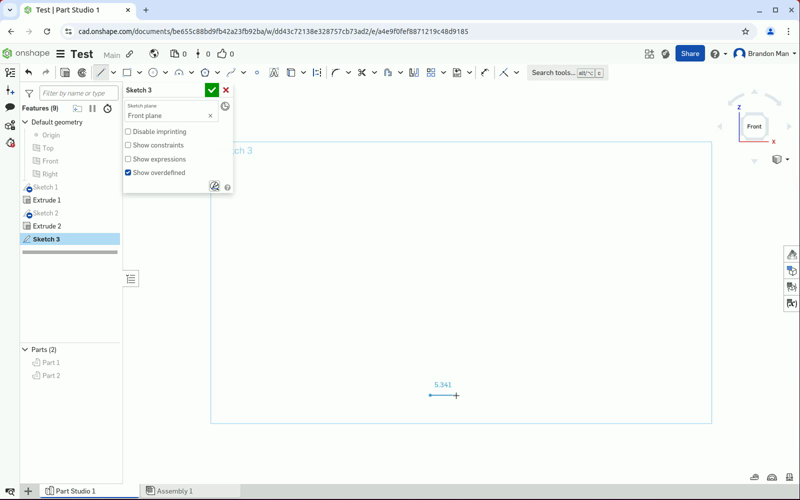
key_down(shift)
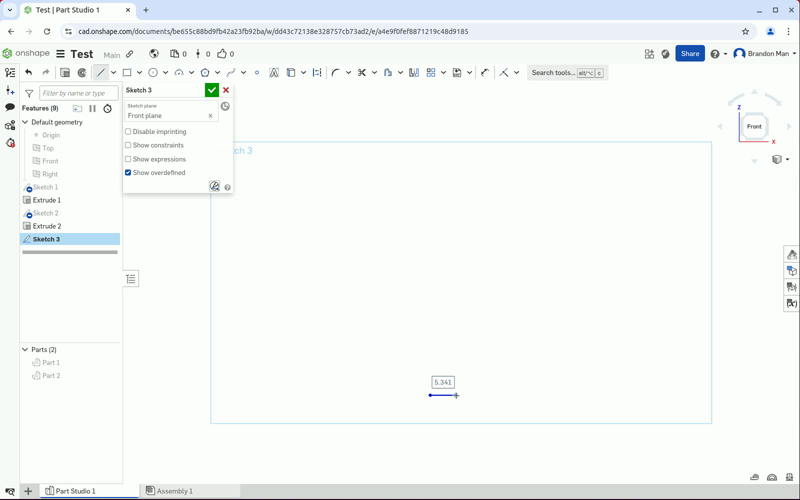
mouse_move(456, 171)
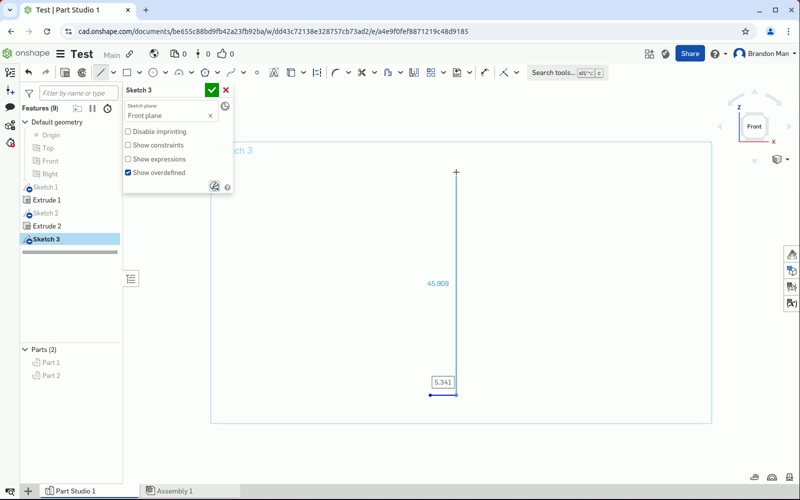
click(456, 171)
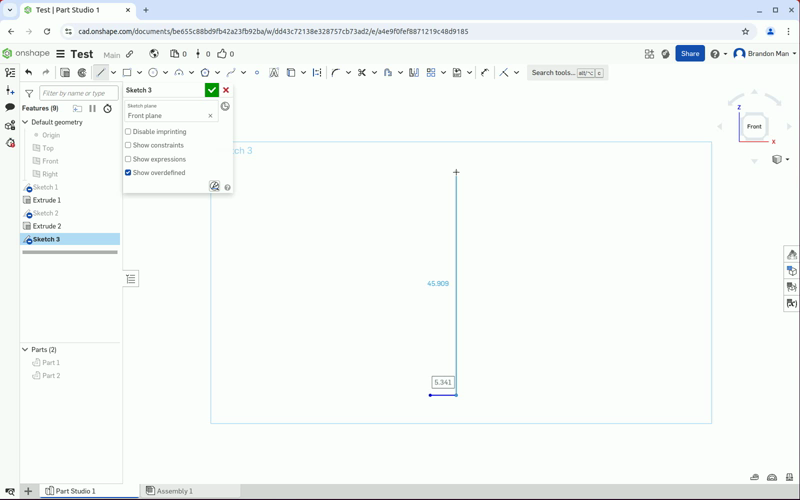
key_up(shift)
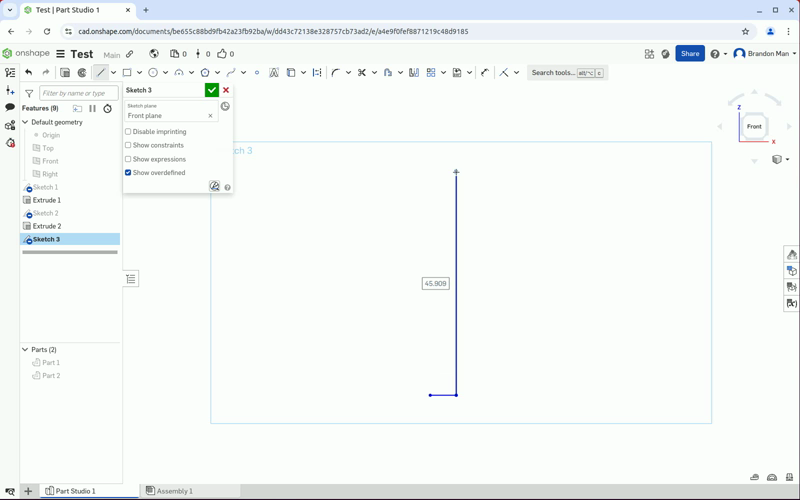
key_down(shift)
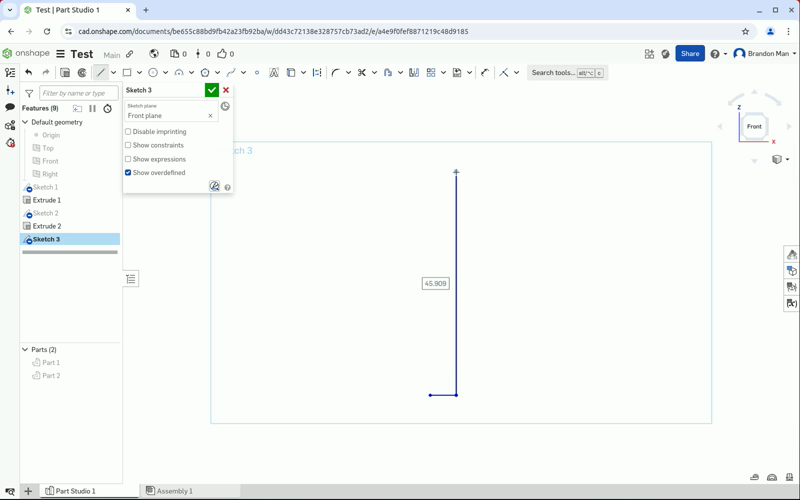
mouse_move(486, 171)
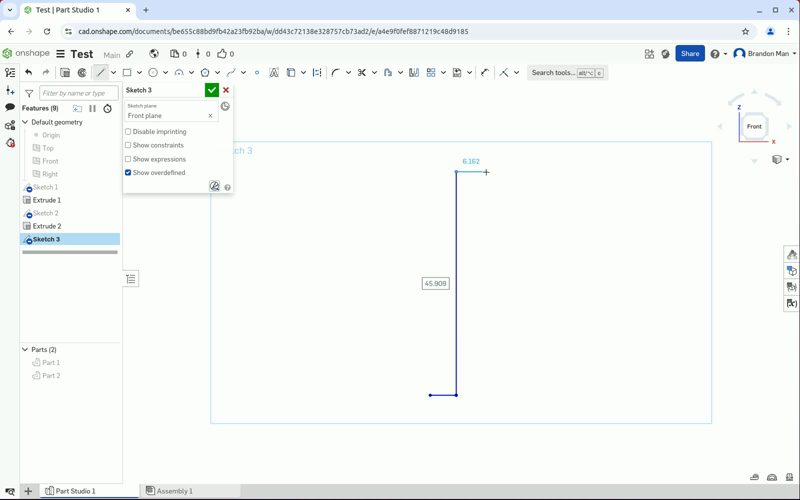
mouse_move(430, 171)
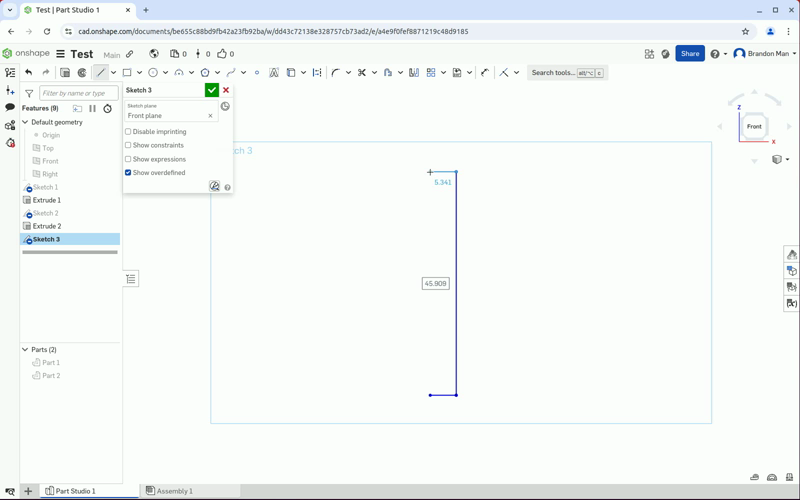
click(430, 171)
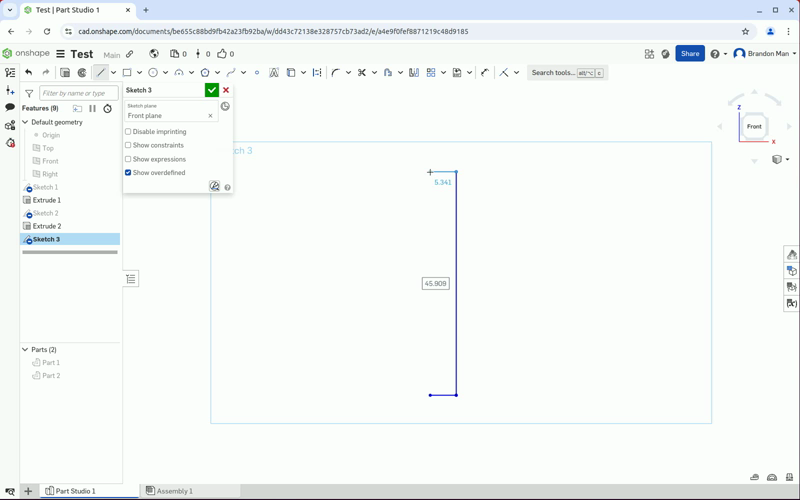
key_up(shift)
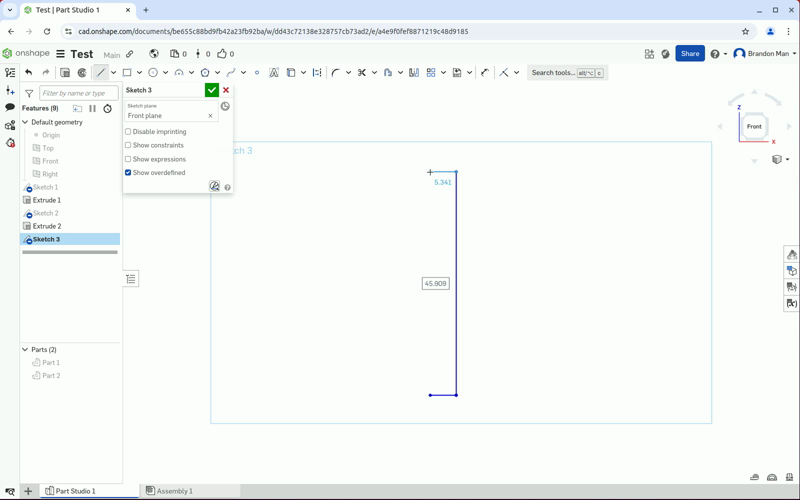
key_down(shift)
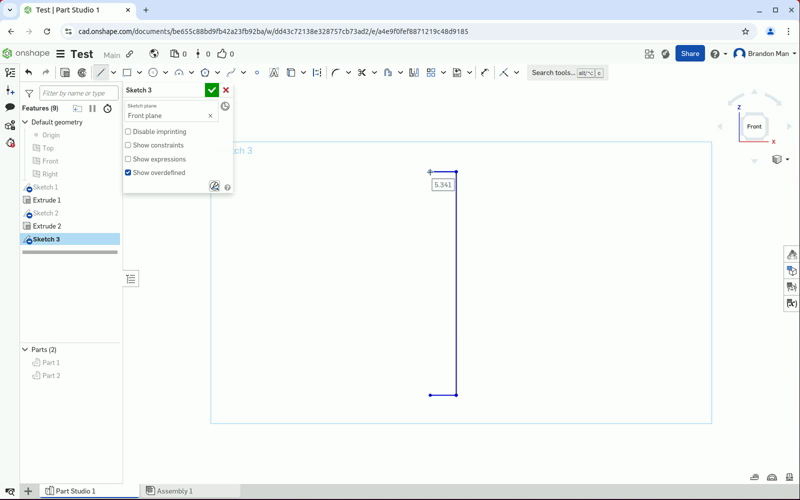
mouse_move(430, 395)
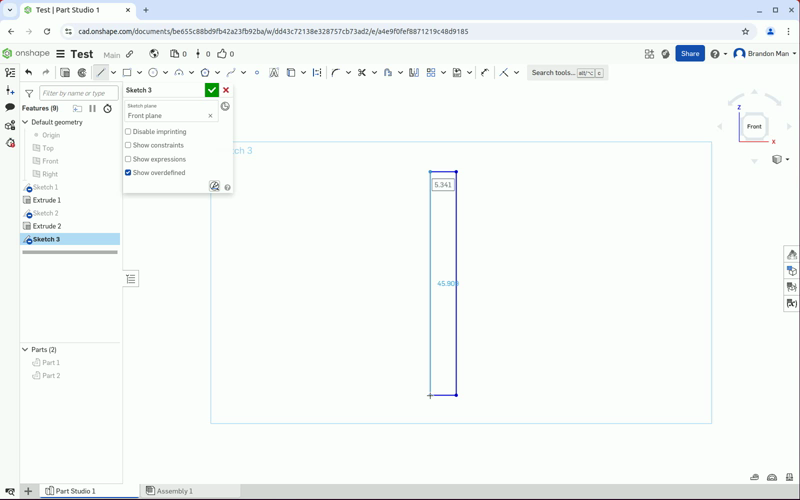
key_up(shift)
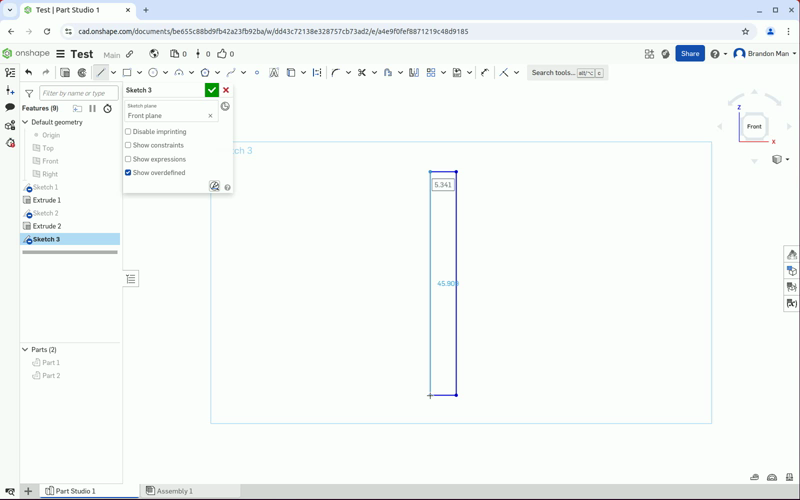
click(430, 395)
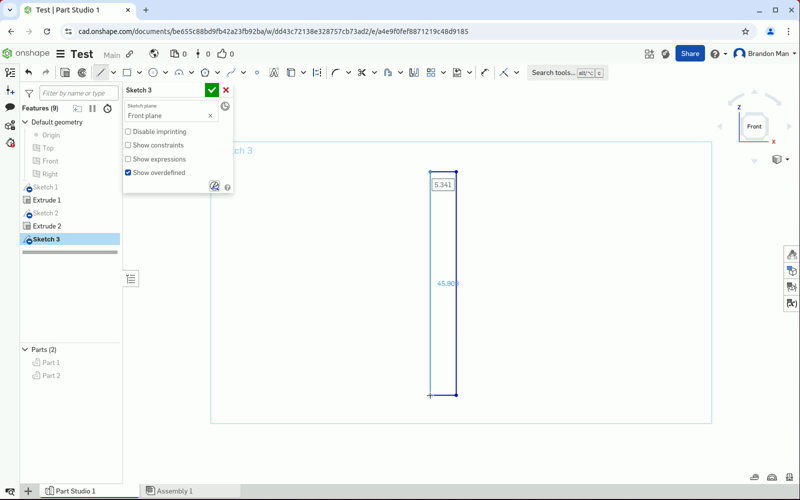
key(esc)
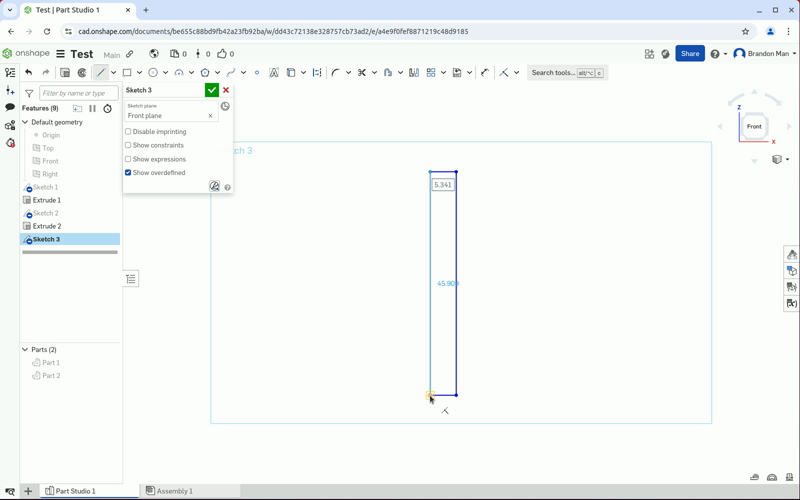
mouse_move(434, 257)
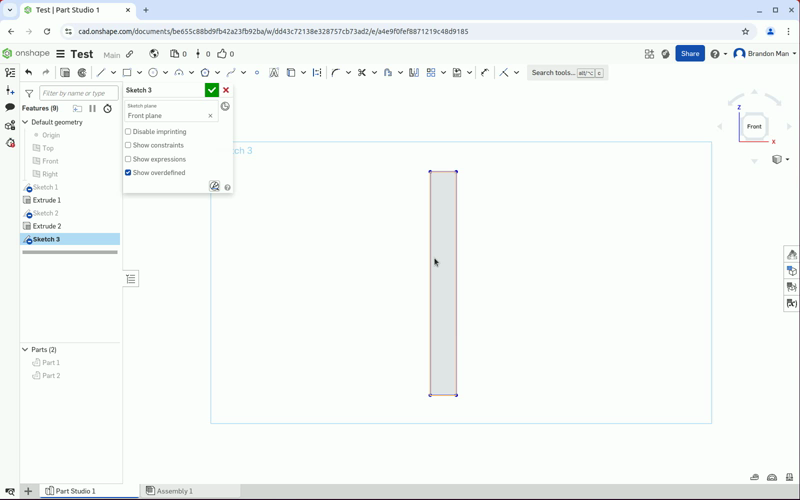
click(434, 257)
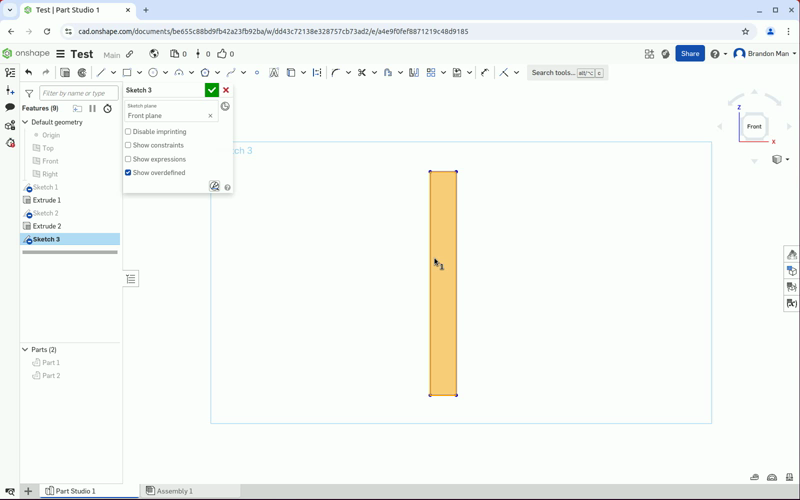
mouse_move(73, 352)
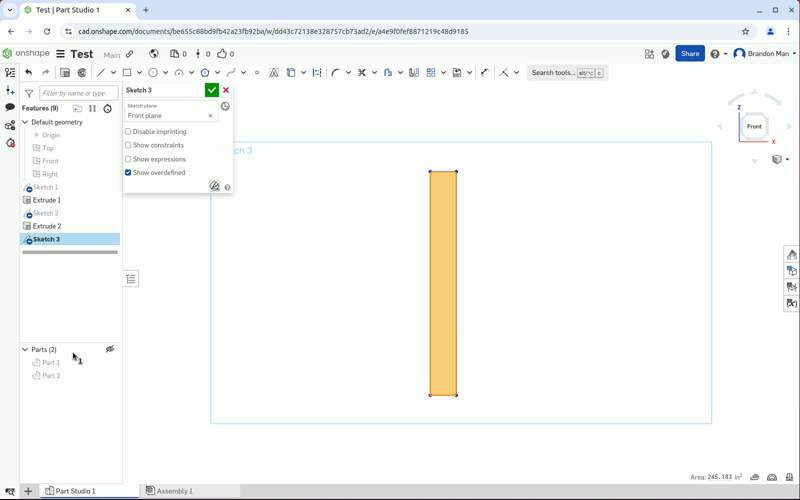
key(shift+y)
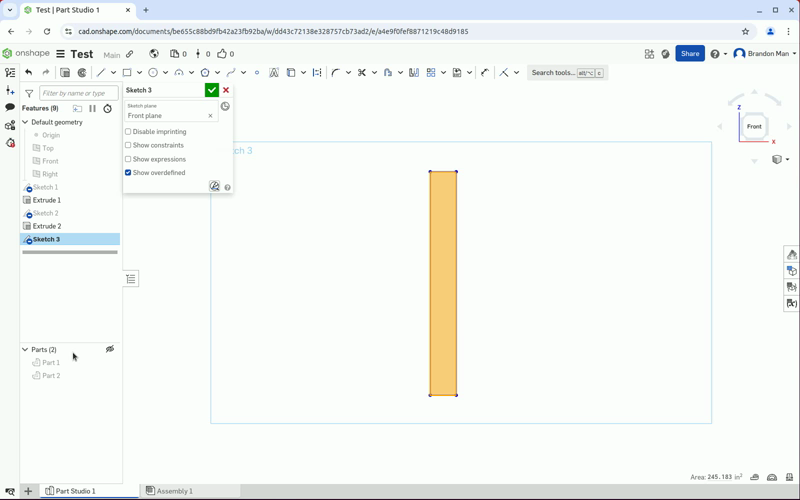
key(shift+e)
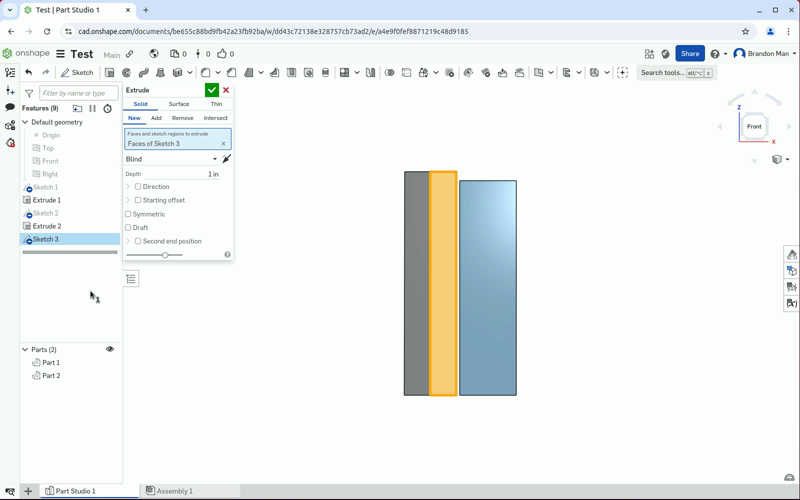
mouse_move(143, 106)
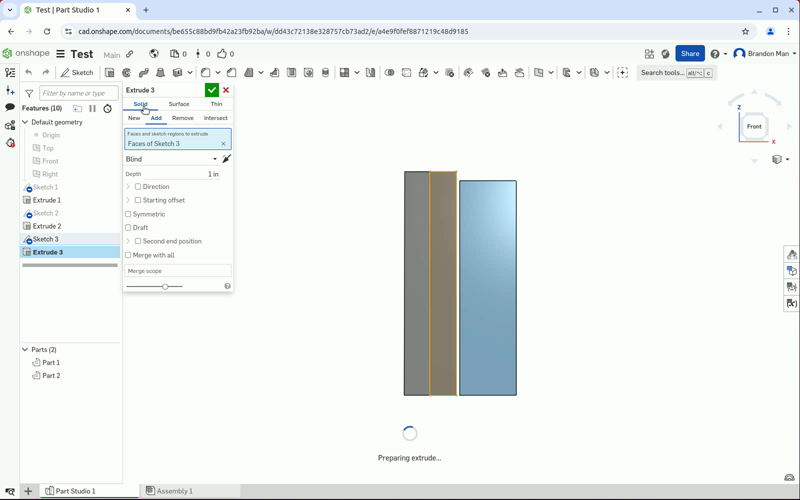
click(143, 106)
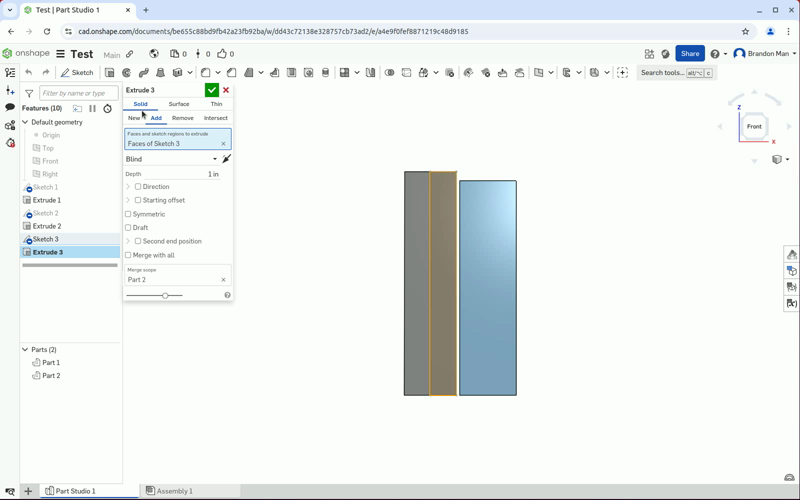
mouse_move(137, 120)
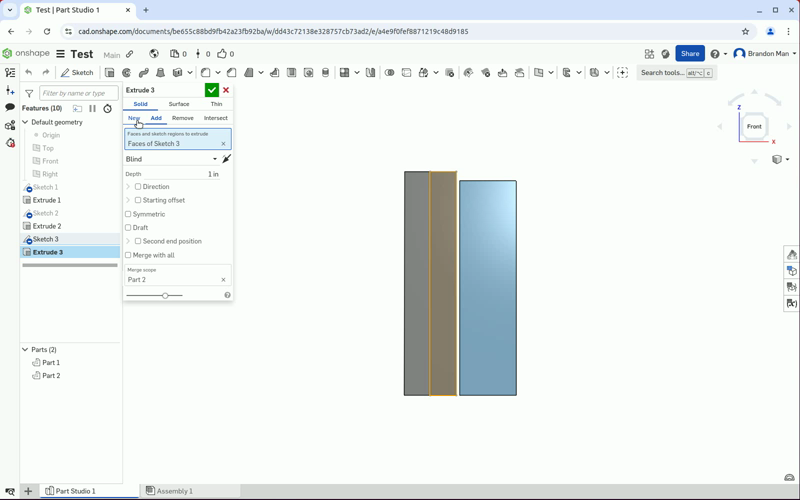
click(137, 120)
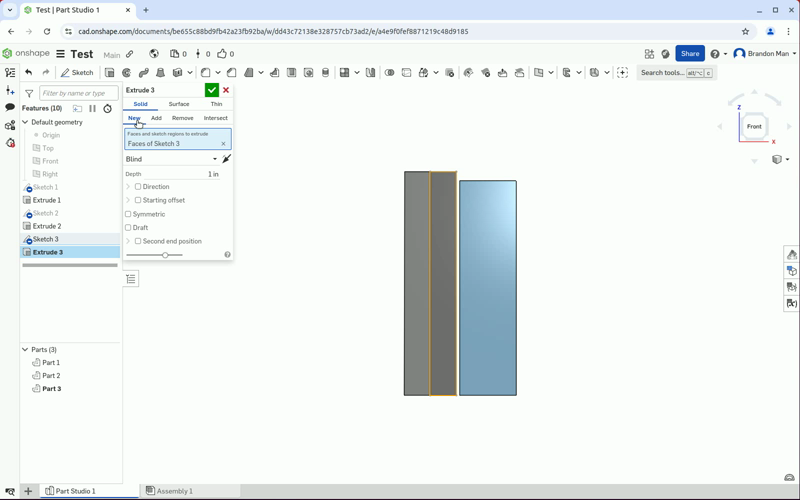
key(tab, 4)
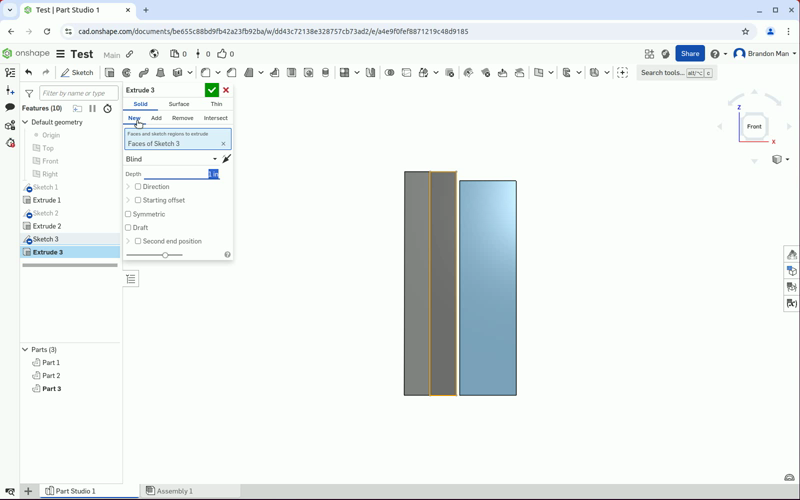
text(-0.482)
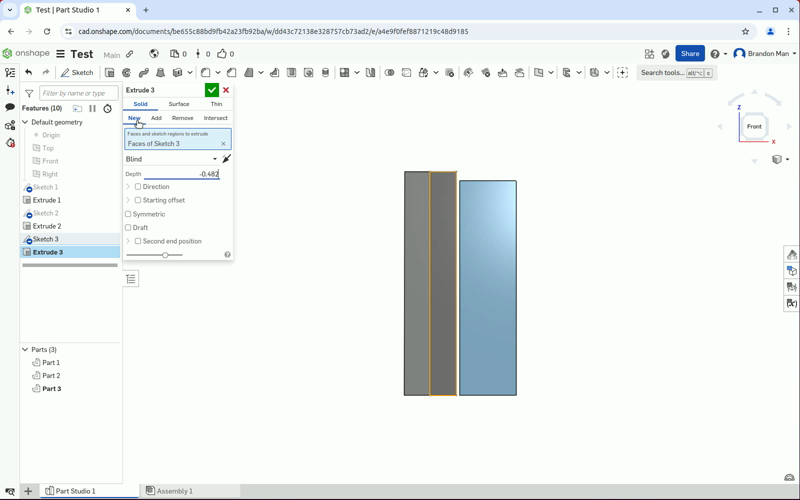
key(tab, 3)
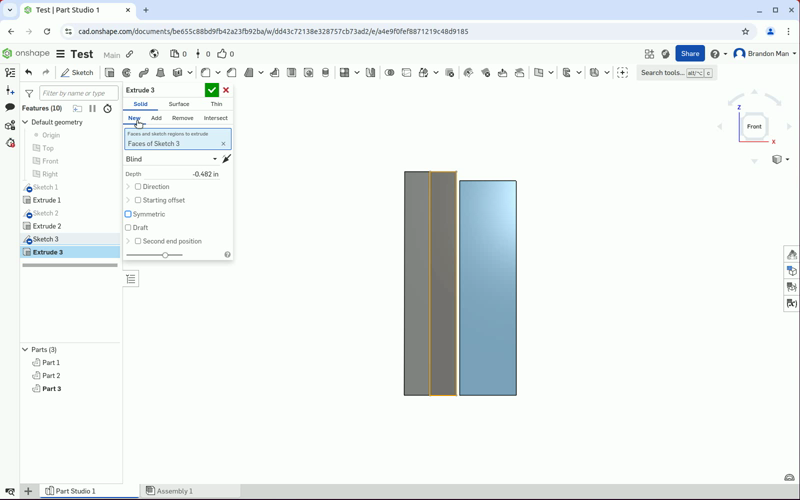
key(space)
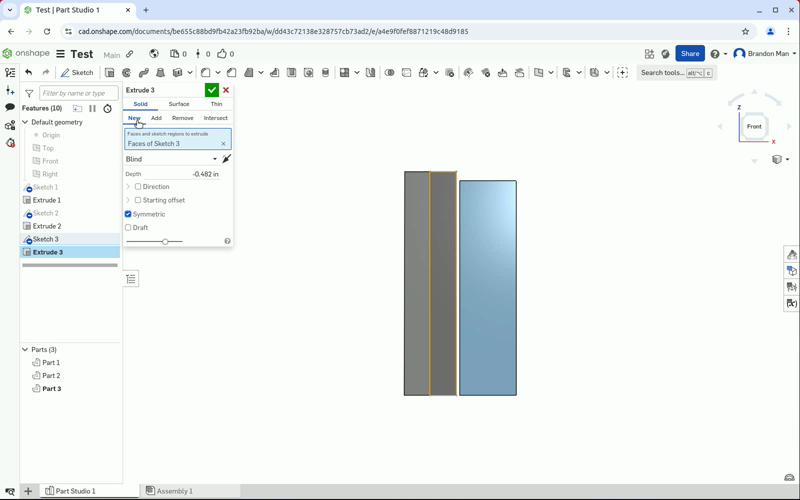
key(enter)
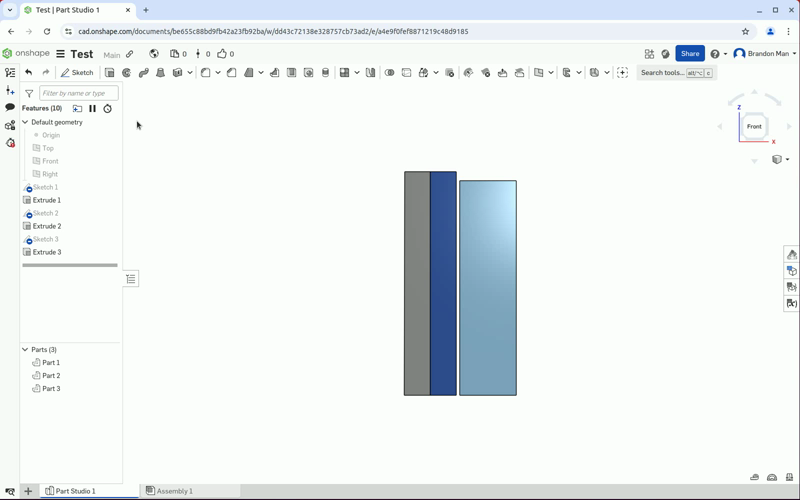
key(shift+h)
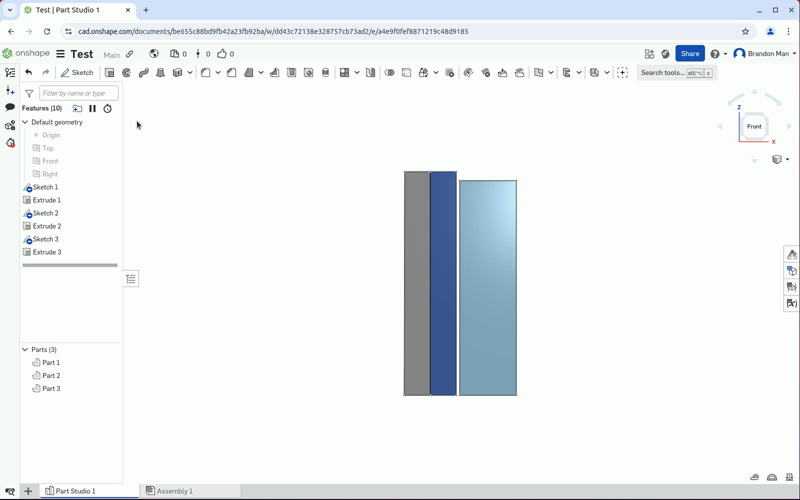
key(shift+h)
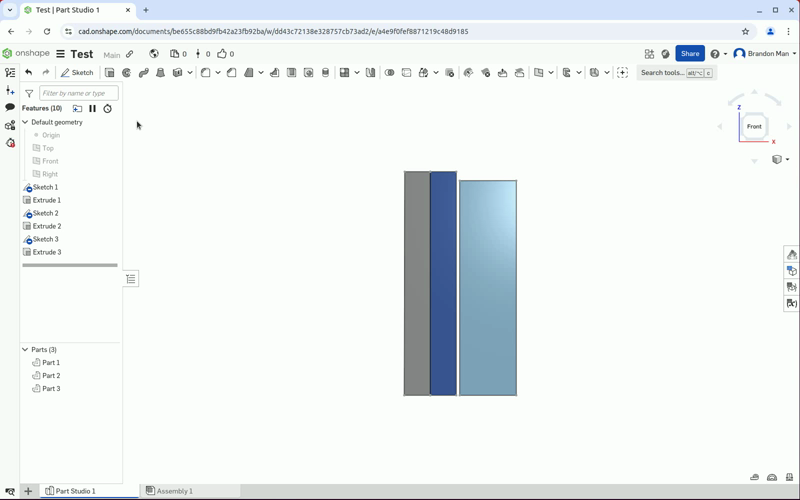
key(shift+7)
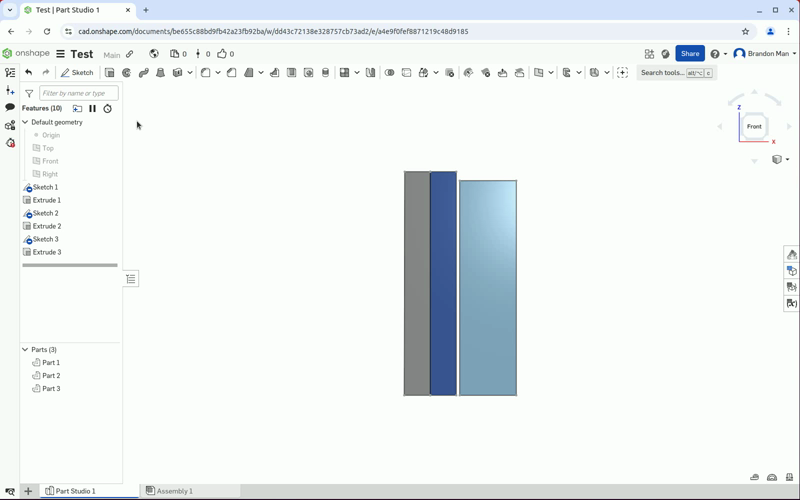
key(left, 2)
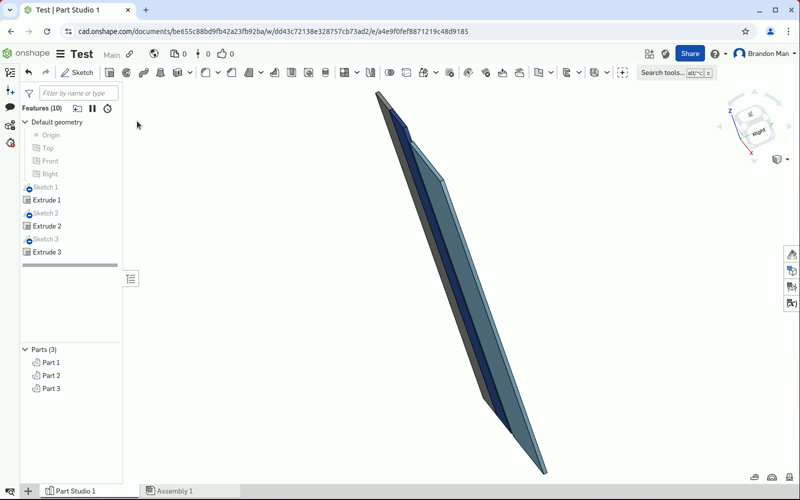
key(down, 2)
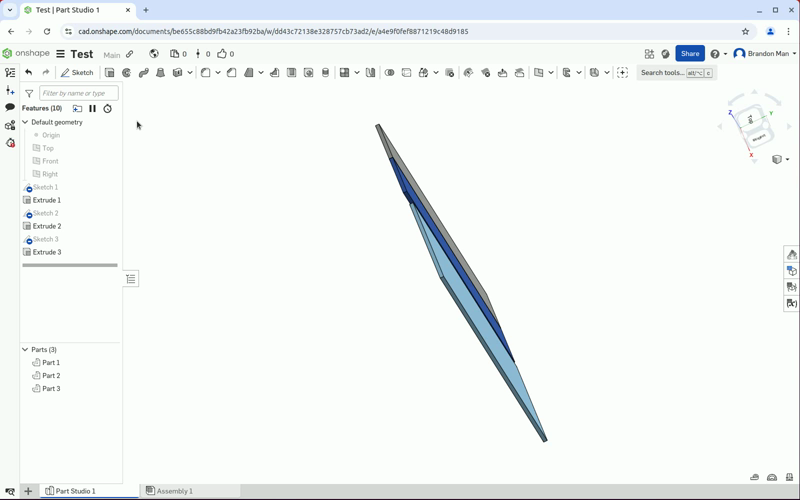
key(up, 2)
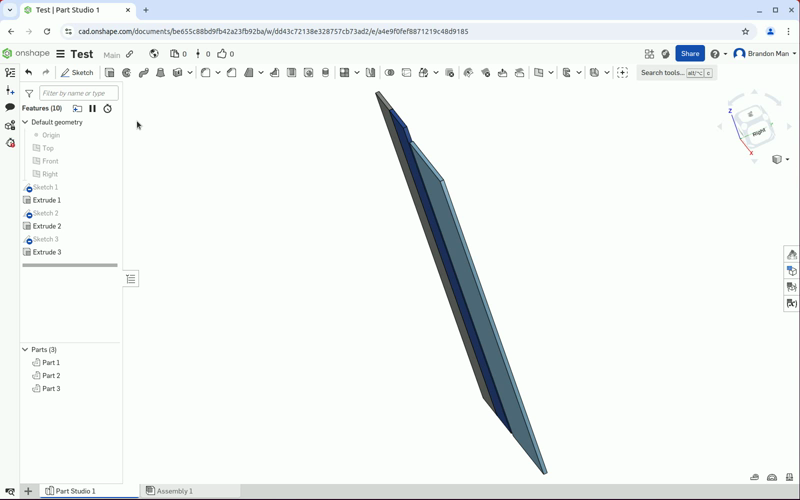
key(right, 2)
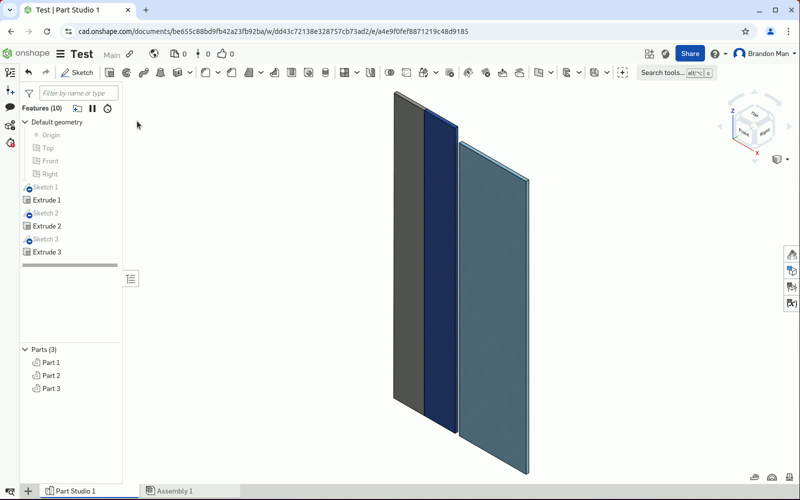
mouse_move(73, 189)
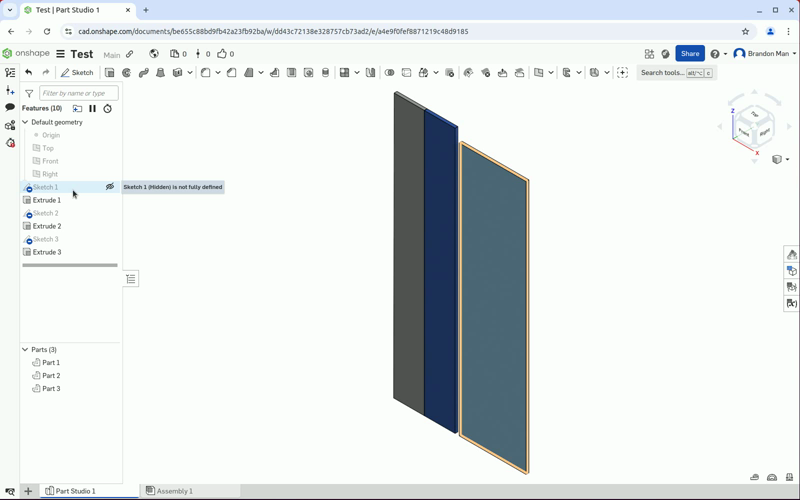
click(73, 189)